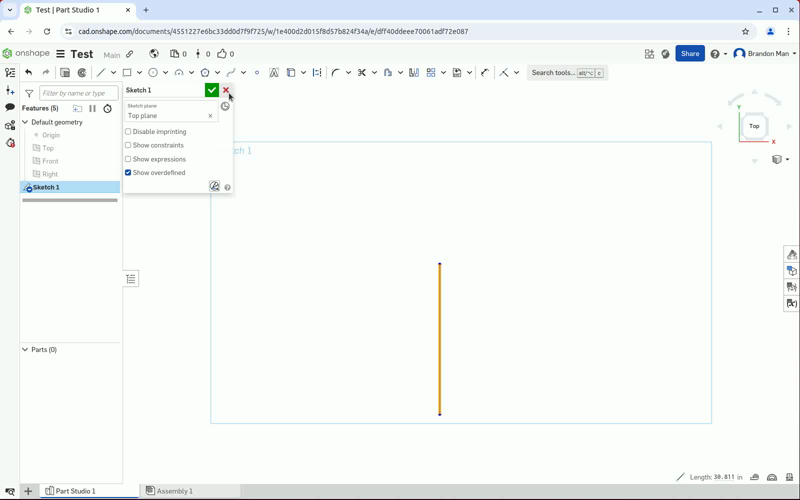
key(shift+h)
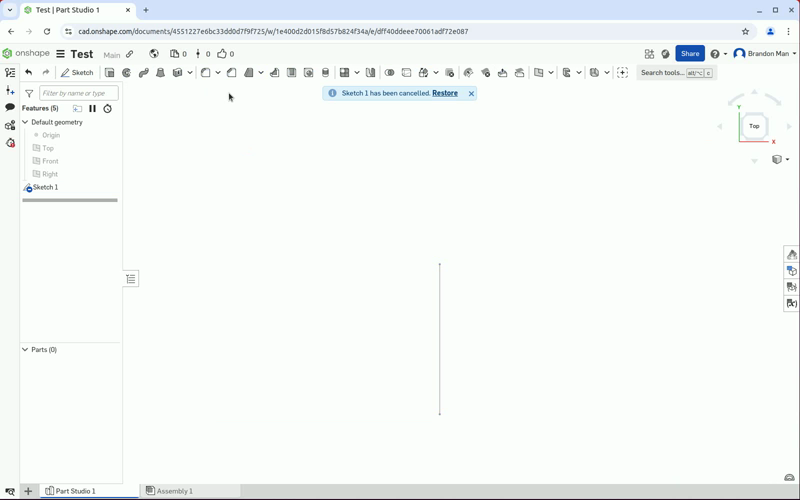
key(shift+s)
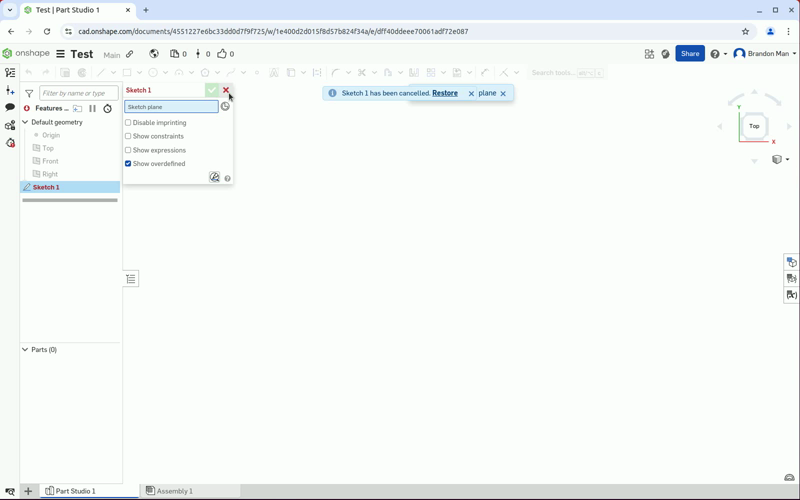
mouse_move(73, 150)
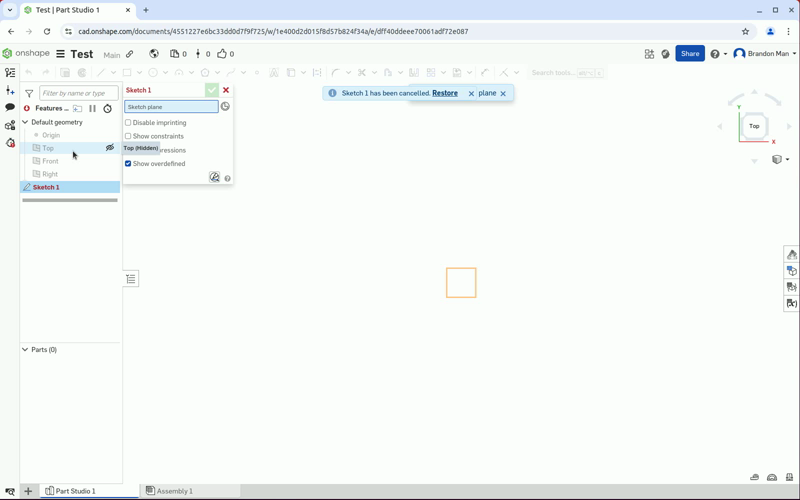
click(73, 150)
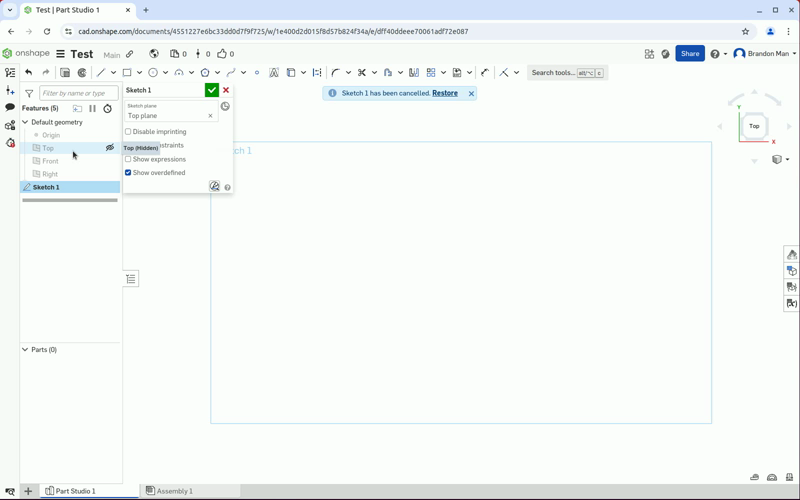
mouse_move(73, 352)
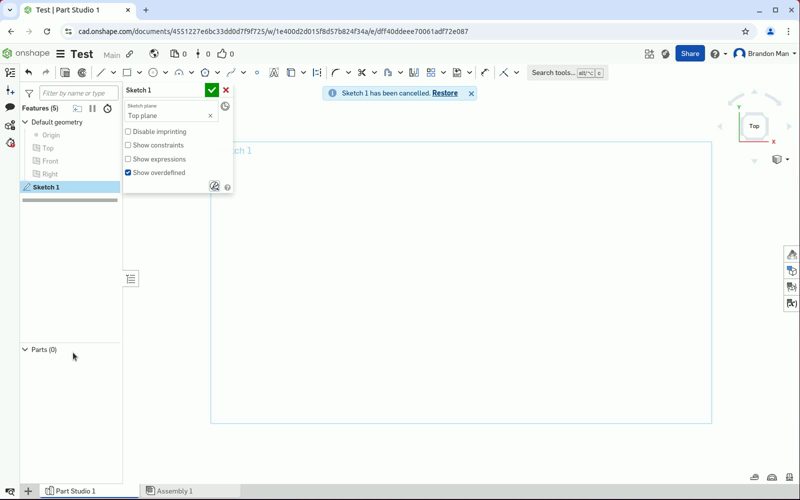
key(y)
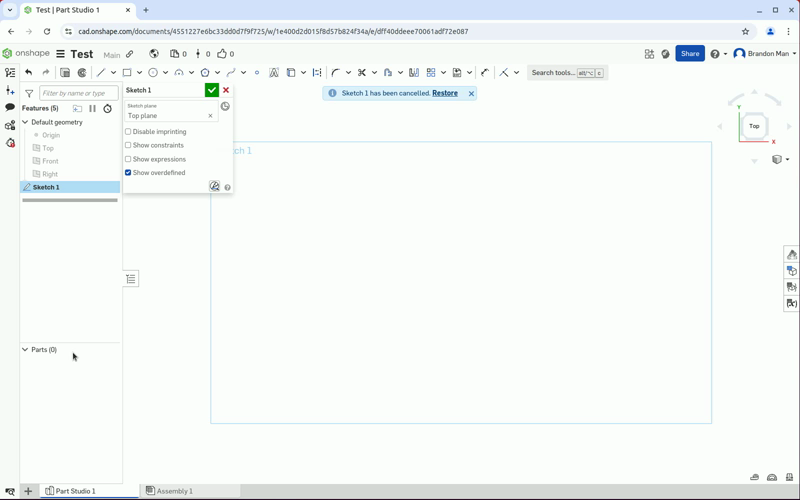
key(c)
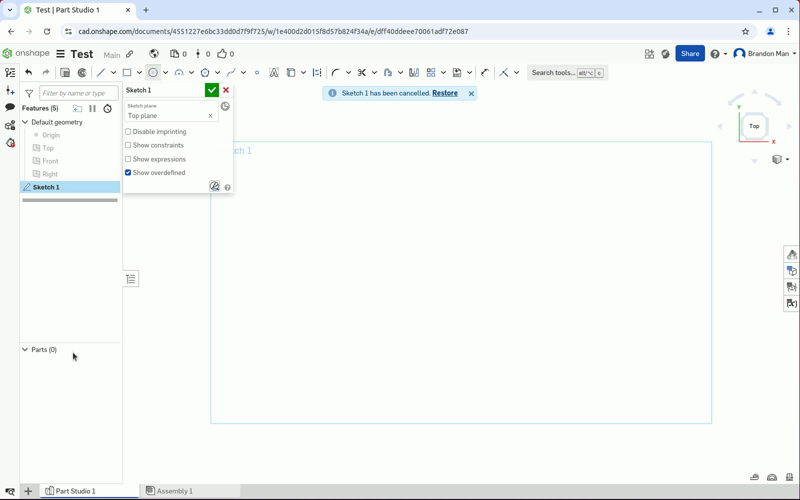
key_down(shift)
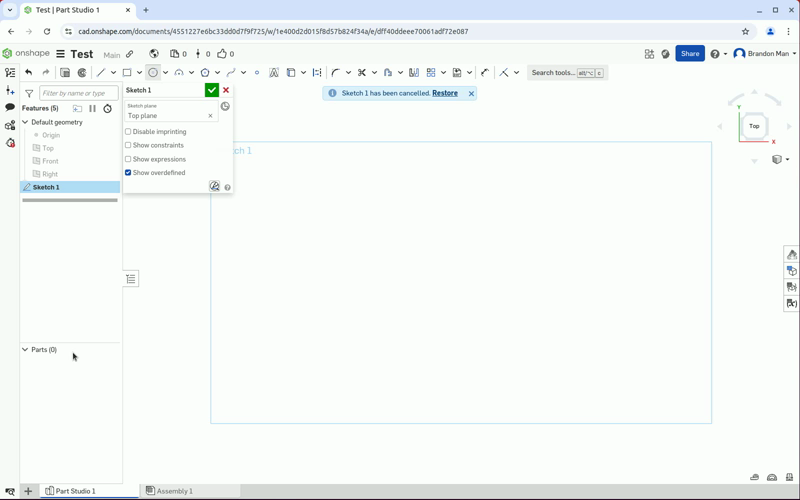
mouse_move(460, 282)
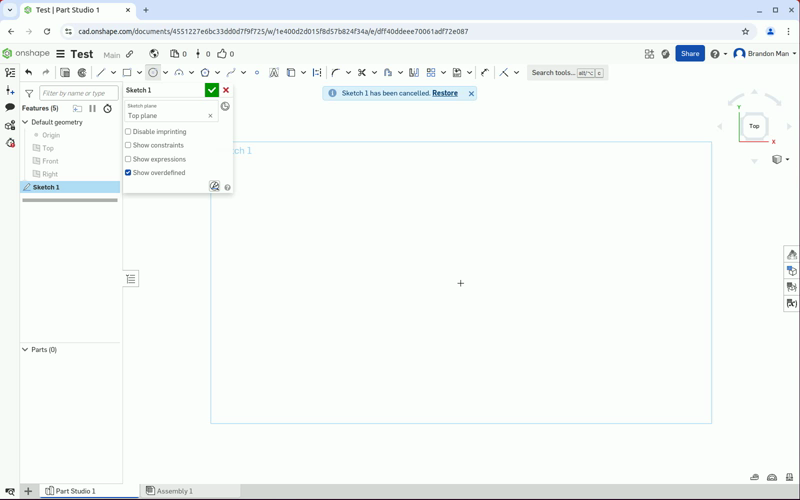
click(460, 282)
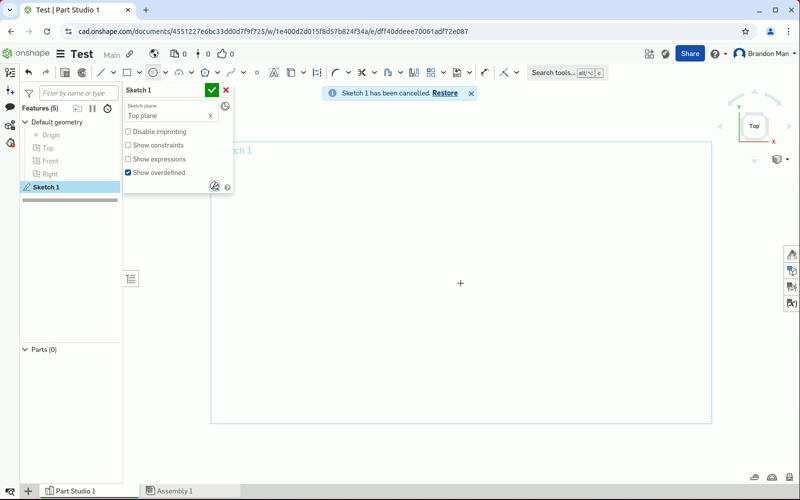
key_up(shift)
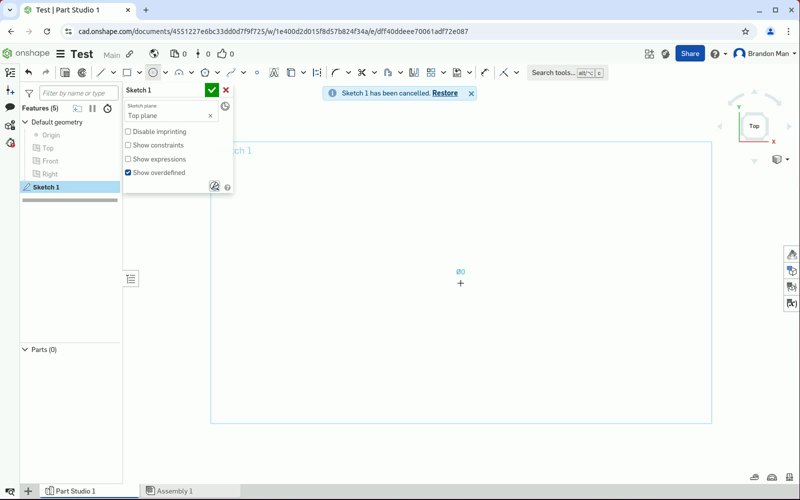
mouse_move(487, 282)
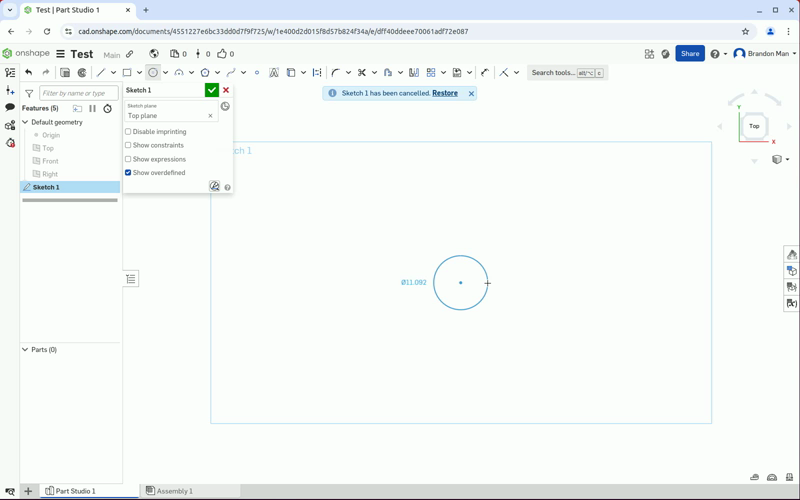
click(487, 282)
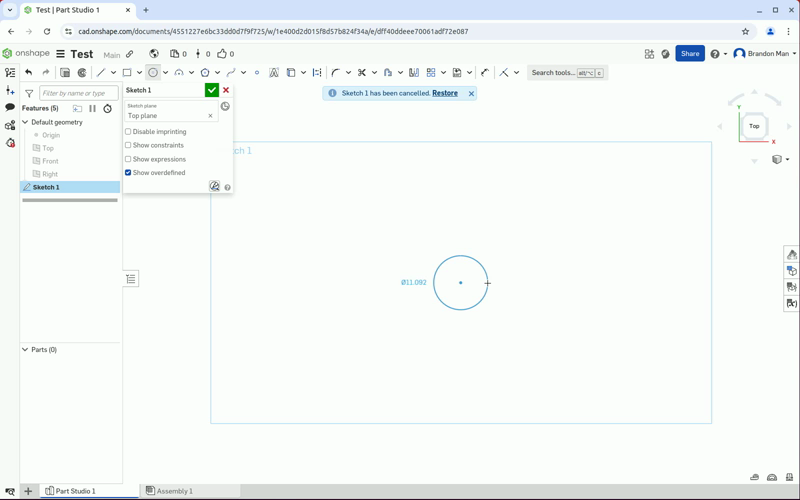
key(esc)
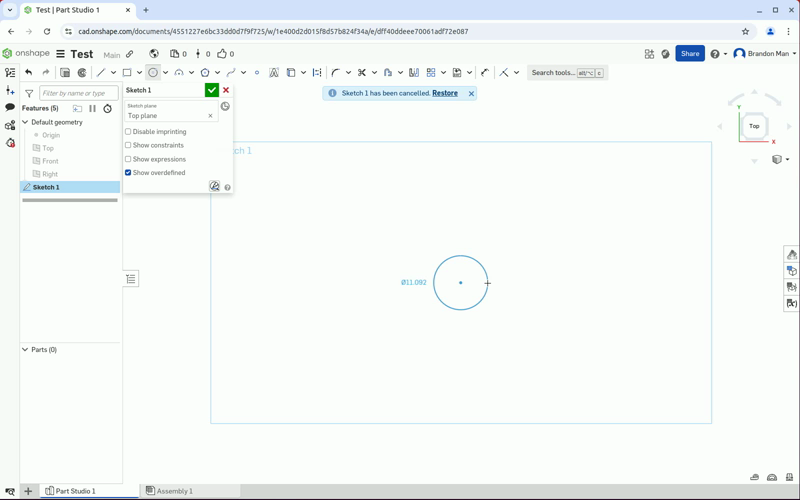
mouse_move(452, 262)
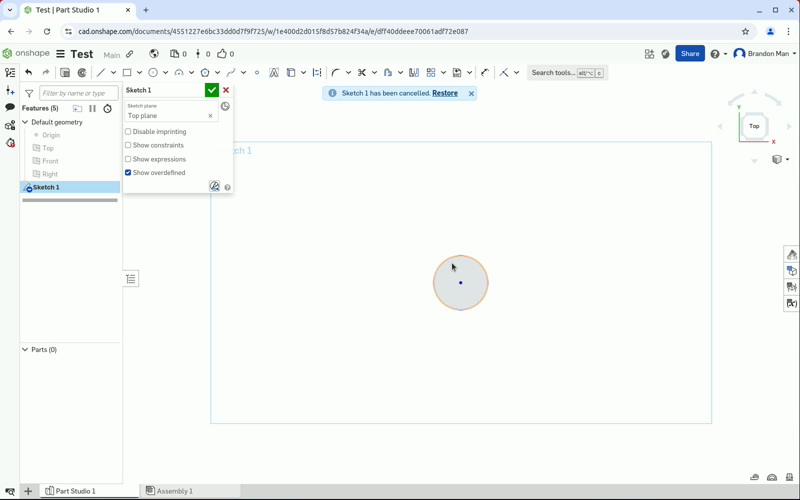
click(452, 262)
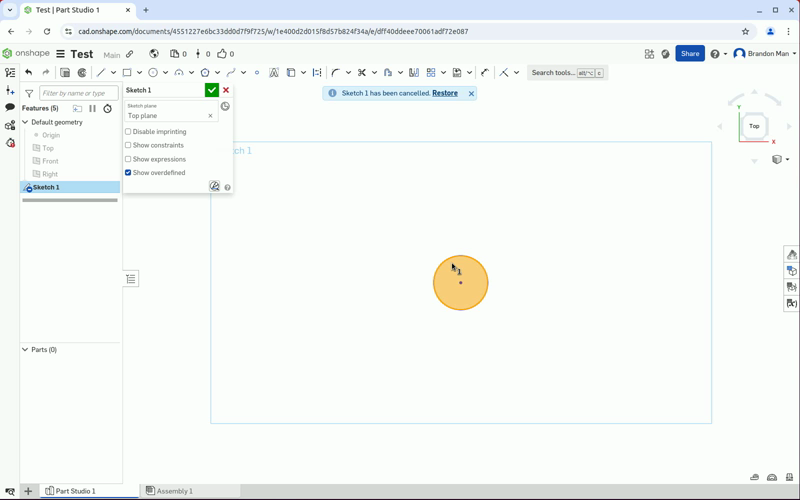
mouse_move(73, 352)
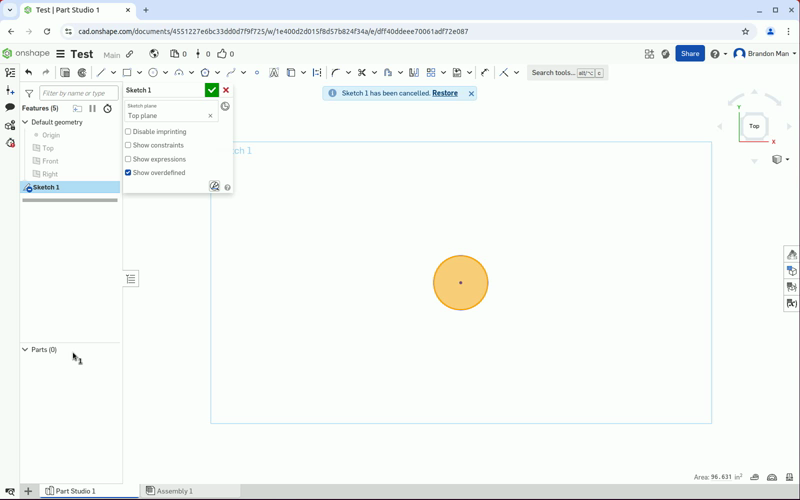
key(shift+y)
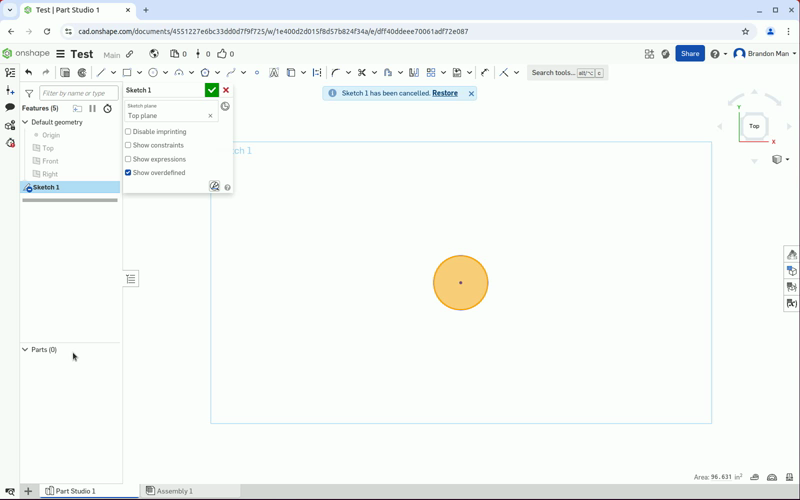
key(shift+e)
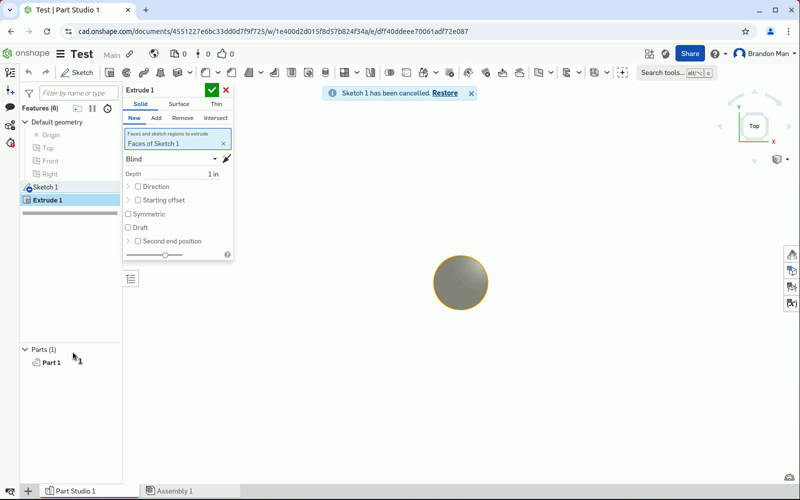
mouse_move(143, 106)
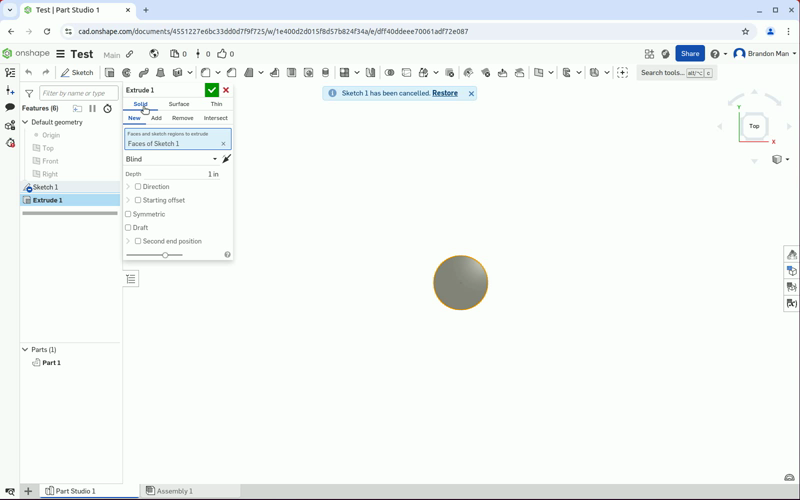
click(143, 106)
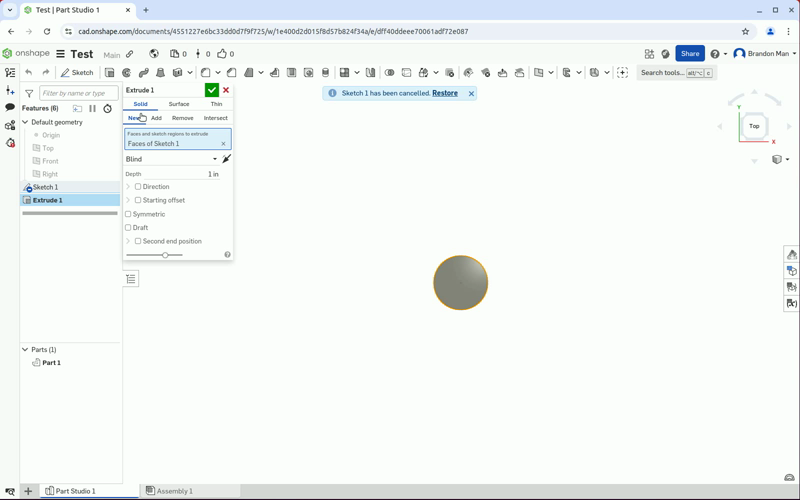
mouse_move(137, 120)
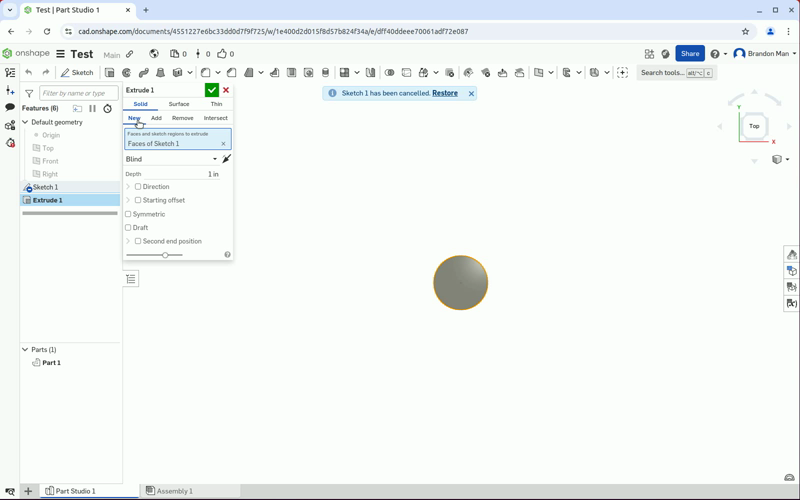
click(137, 120)
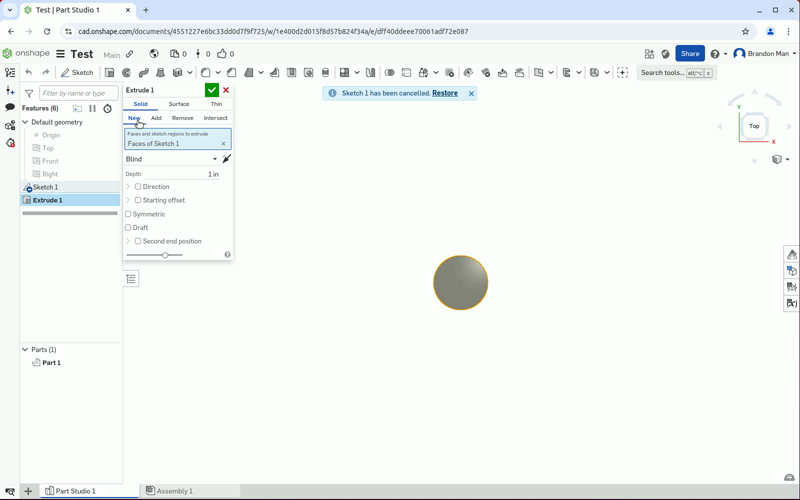
key(tab, 4)
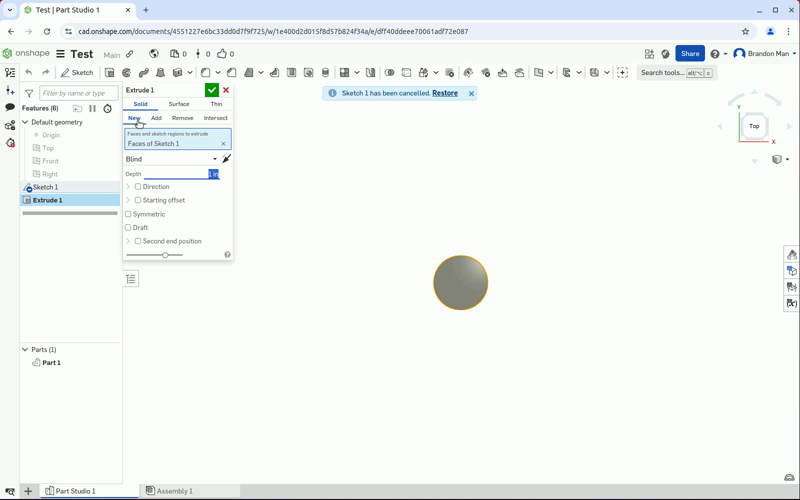
text(1.204)
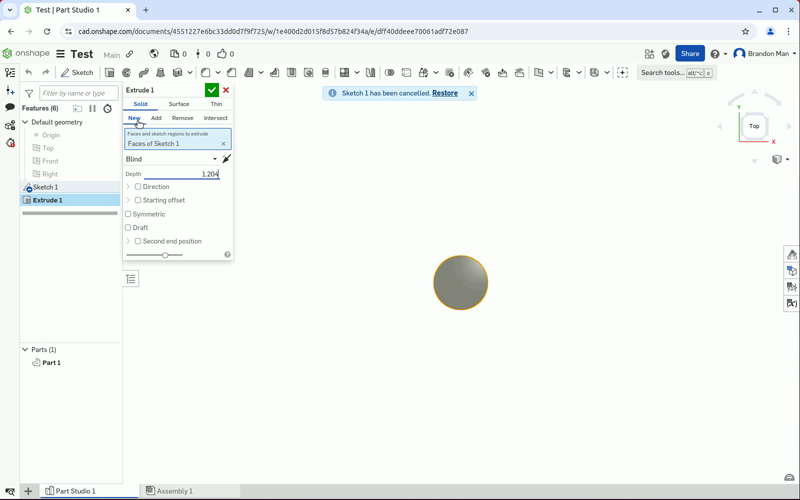
key(enter)
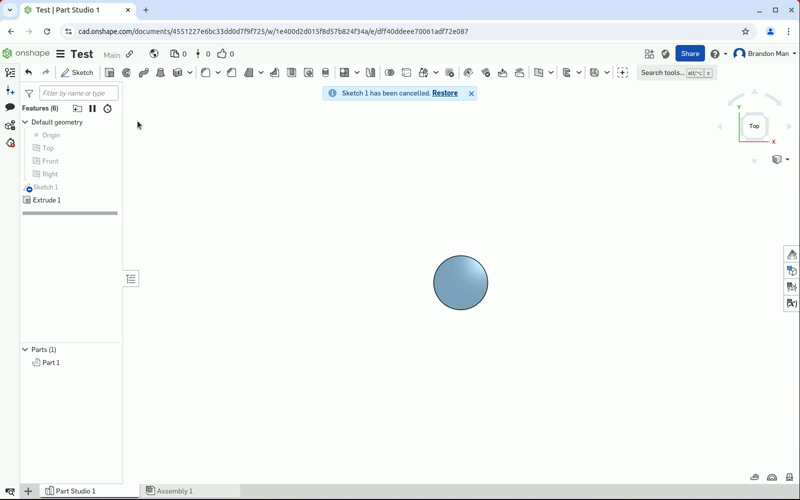
key(shift+h)
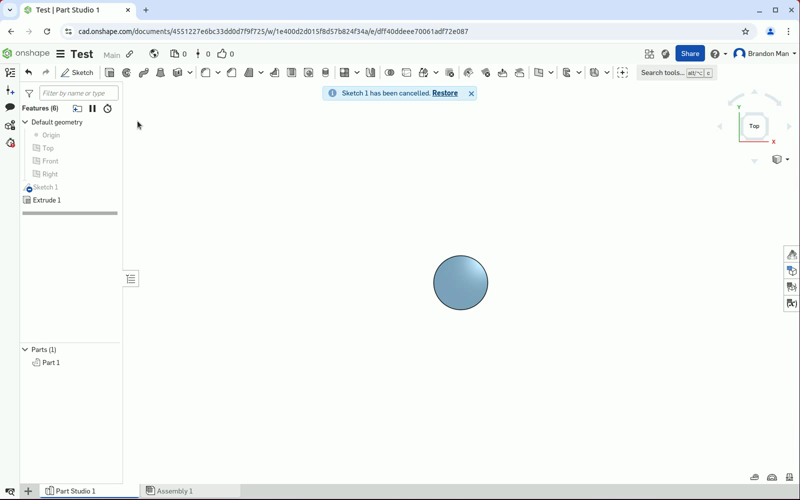
key(shift+h)
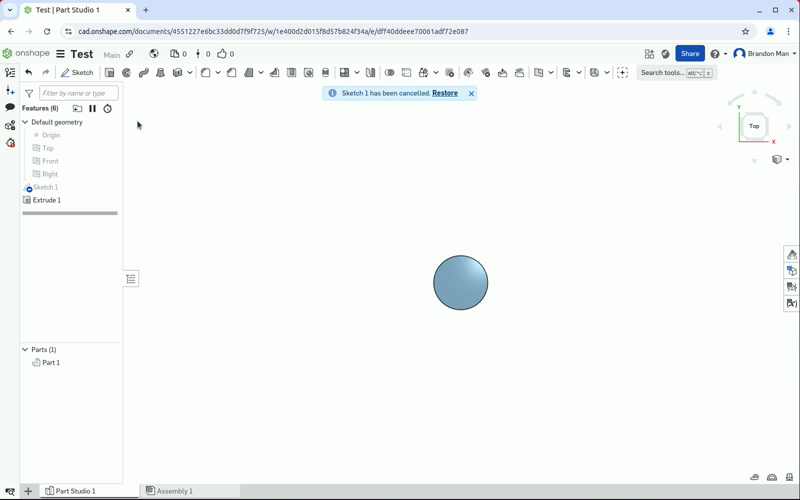
mouse_move(73, 189)
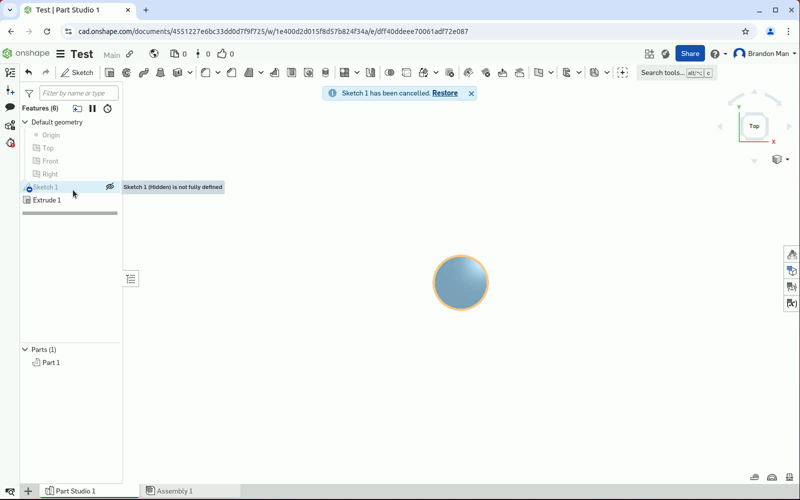
click(73, 189)
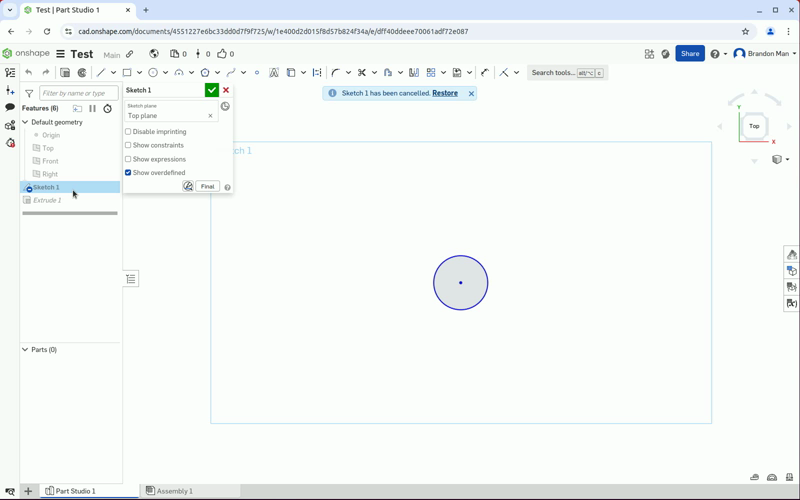
mouse_move(229, 92)
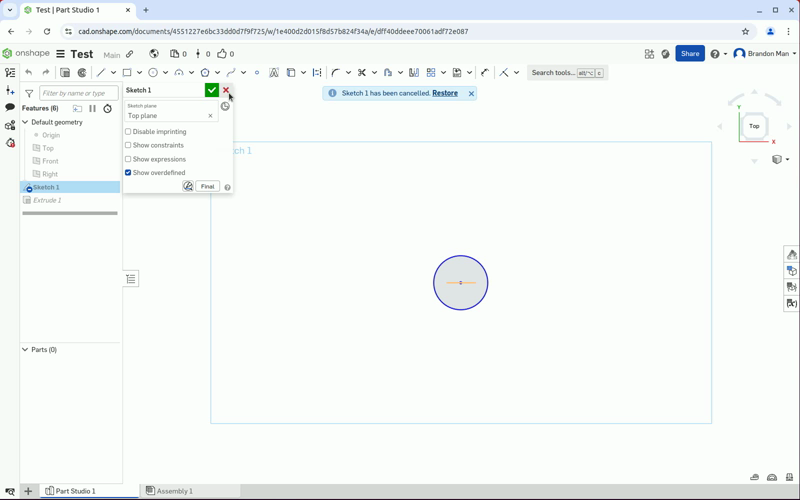
click(229, 92)
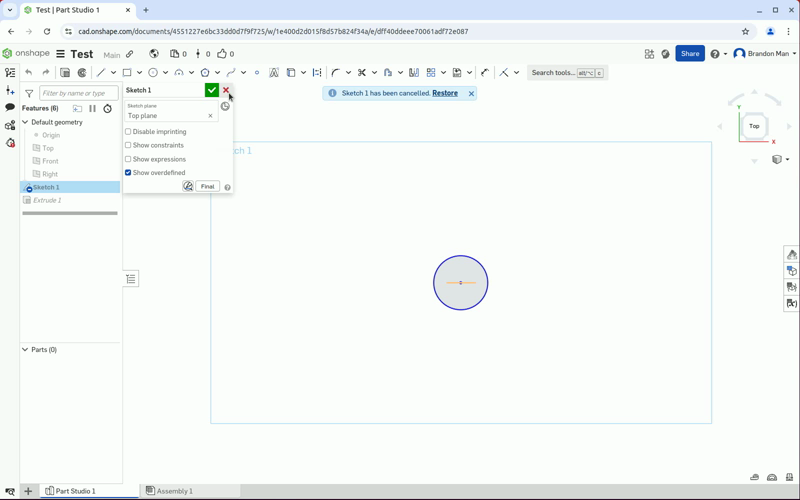
key(shift+s)
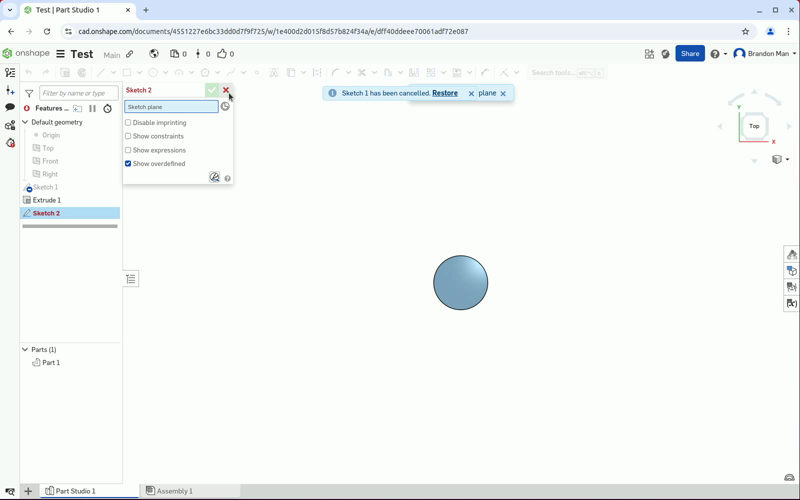
mouse_move(73, 150)
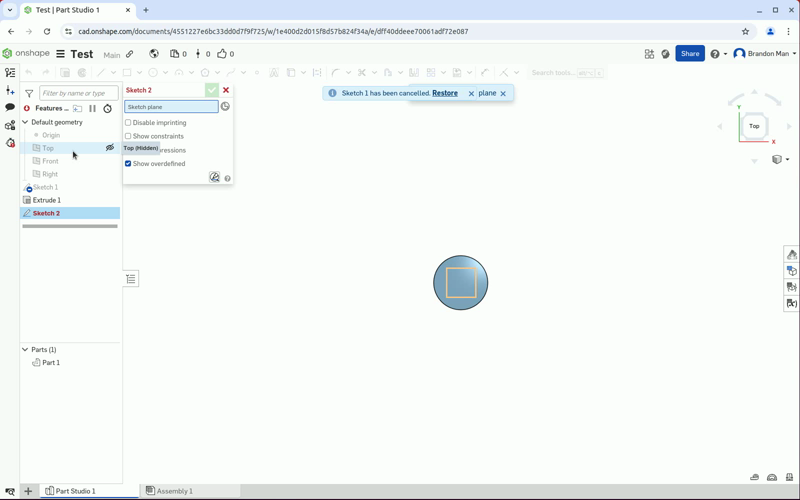
click(73, 150)
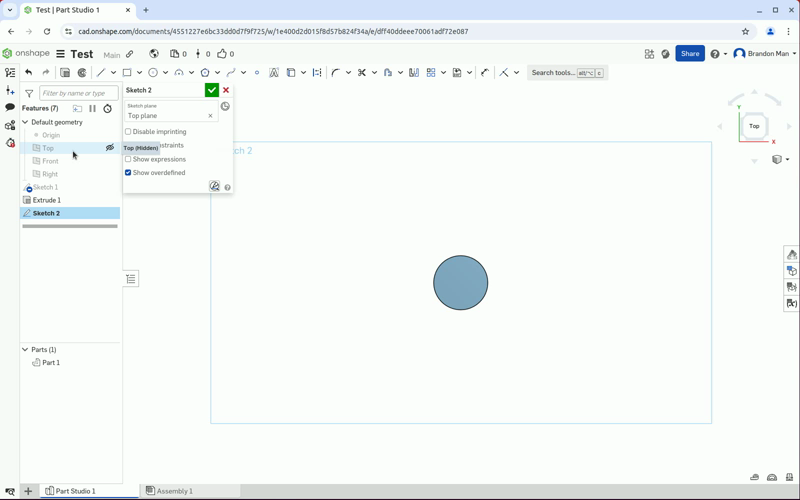
mouse_move(73, 352)
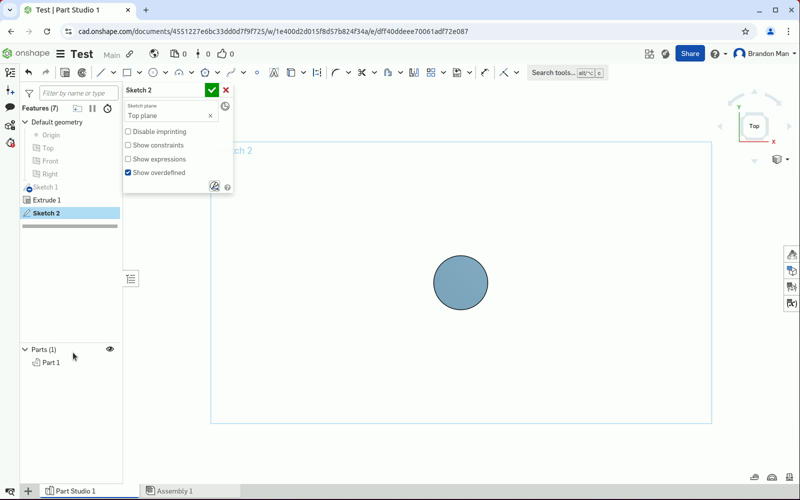
key(y)
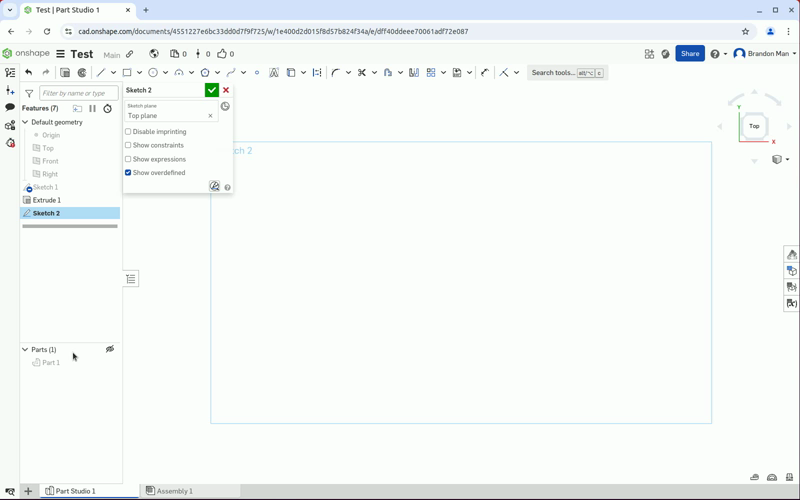
key(c)
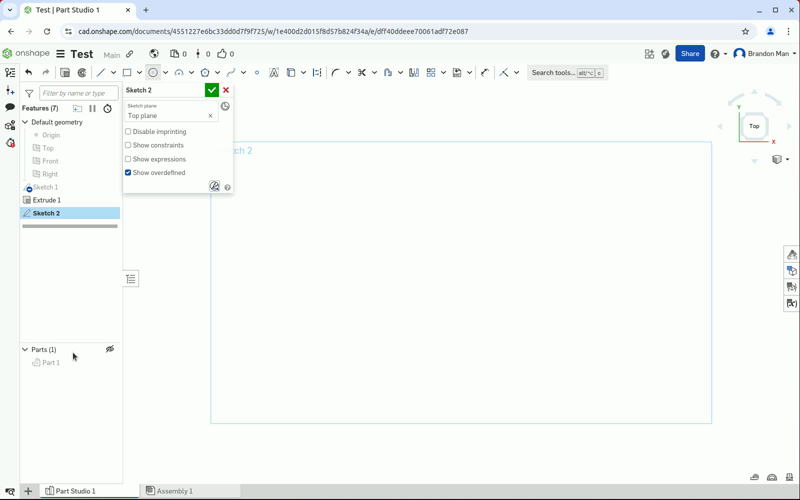
key_down(shift)
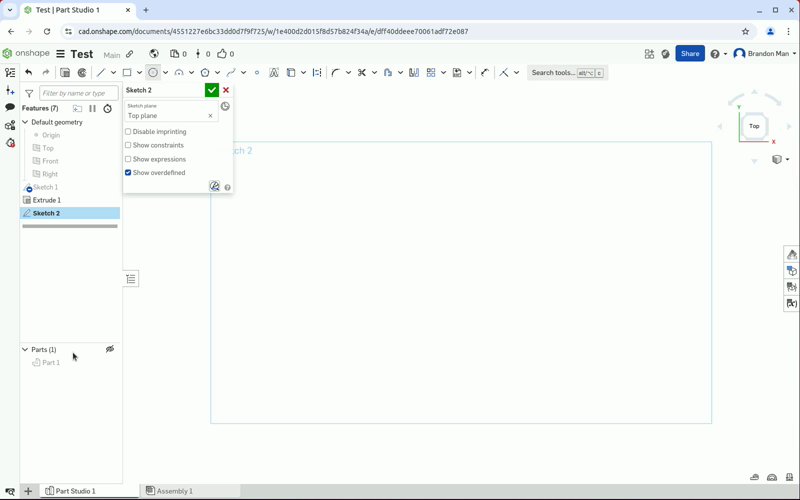
mouse_move(461, 282)
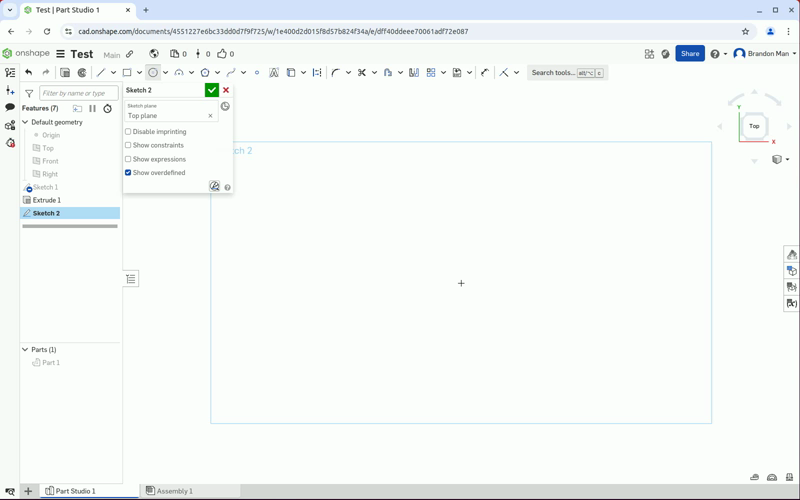
click(461, 282)
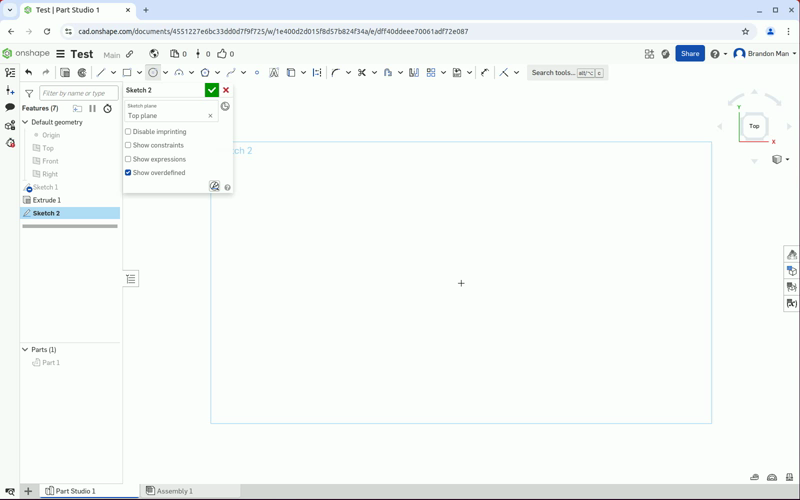
key_up(shift)
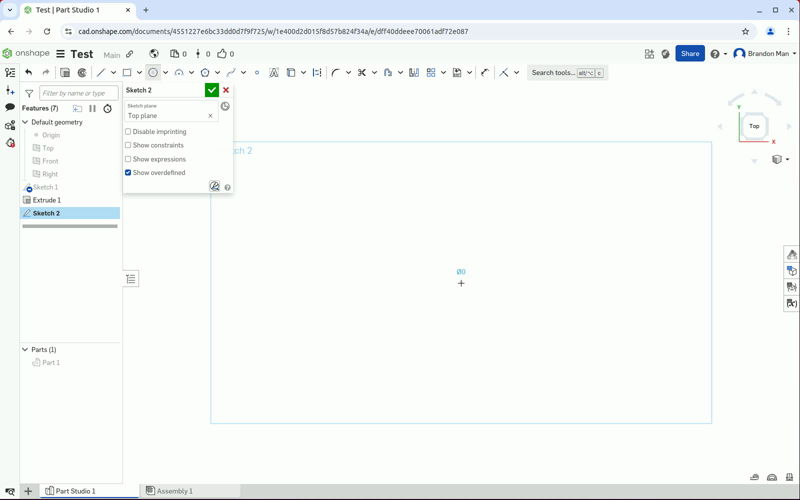
mouse_move(484, 282)
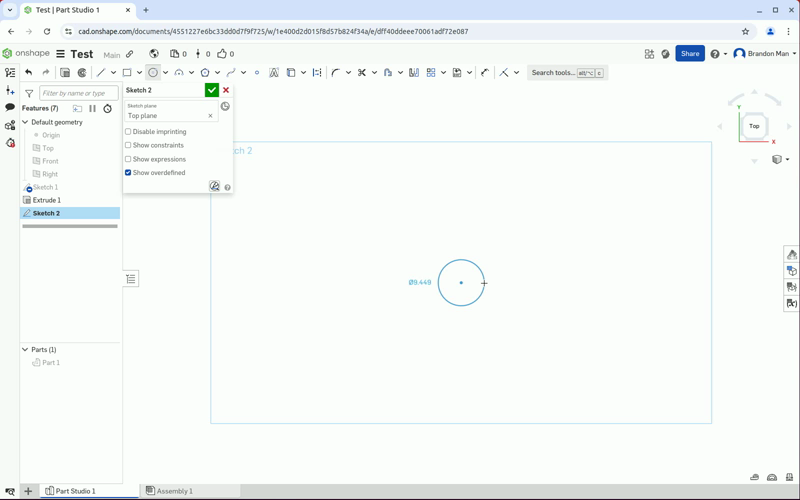
click(484, 282)
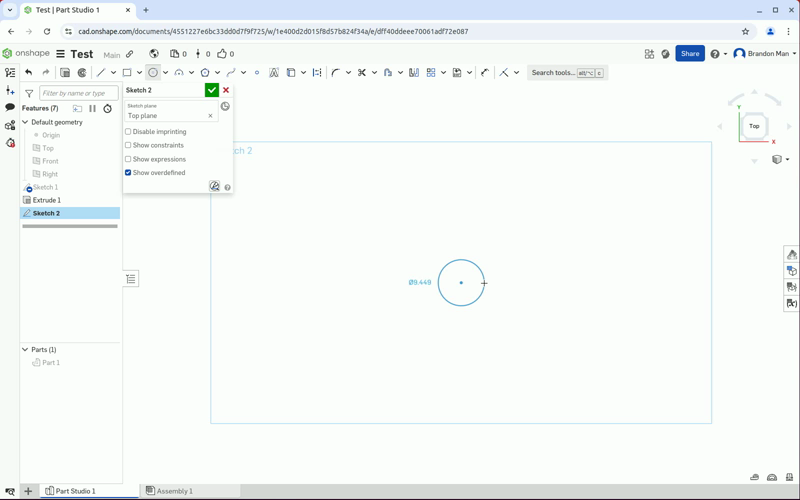
key(esc)
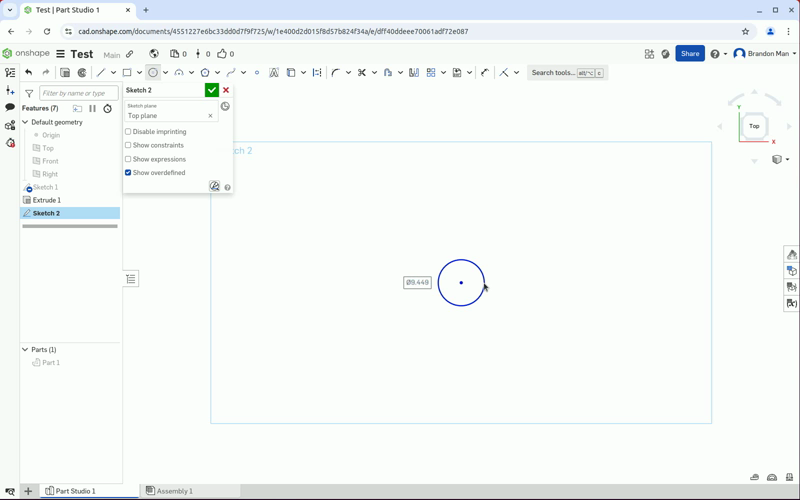
mouse_move(460, 289)
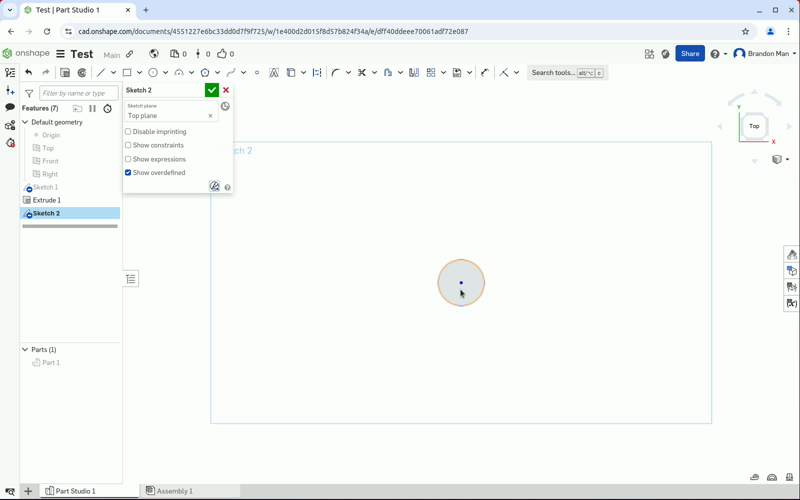
scroll(6)
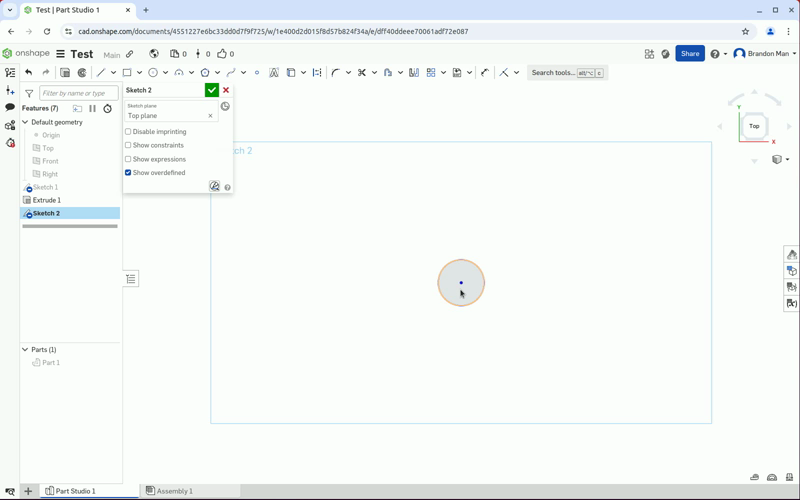
scroll(6)
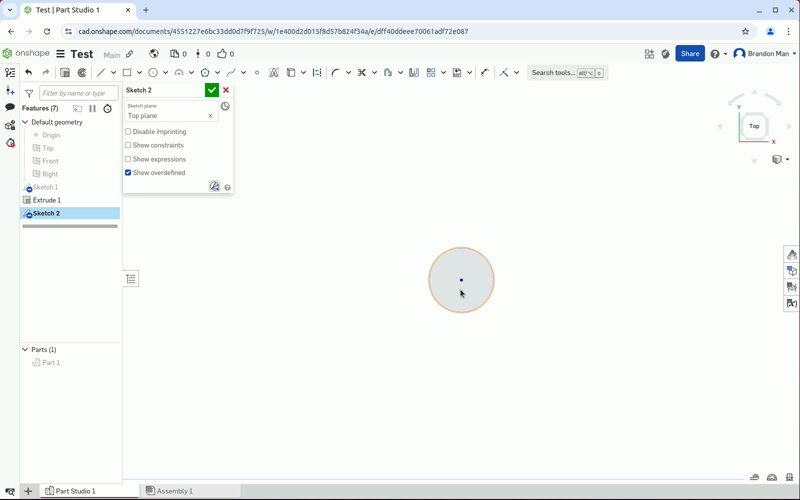
scroll(6)
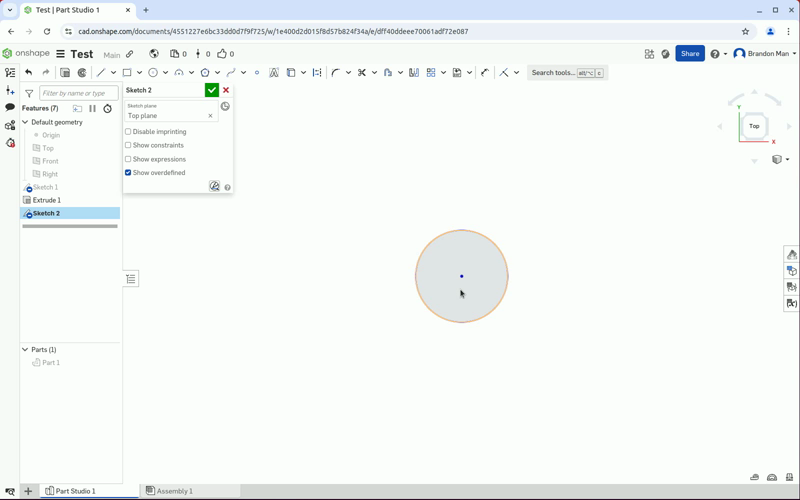
scroll(6)
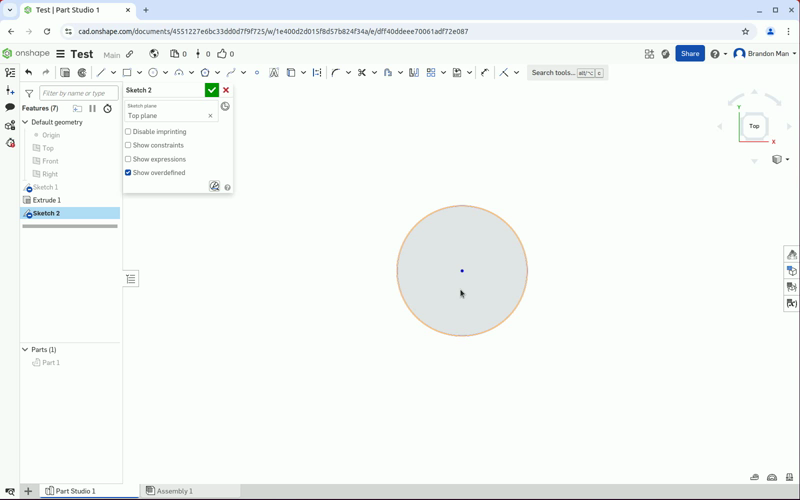
scroll(6)
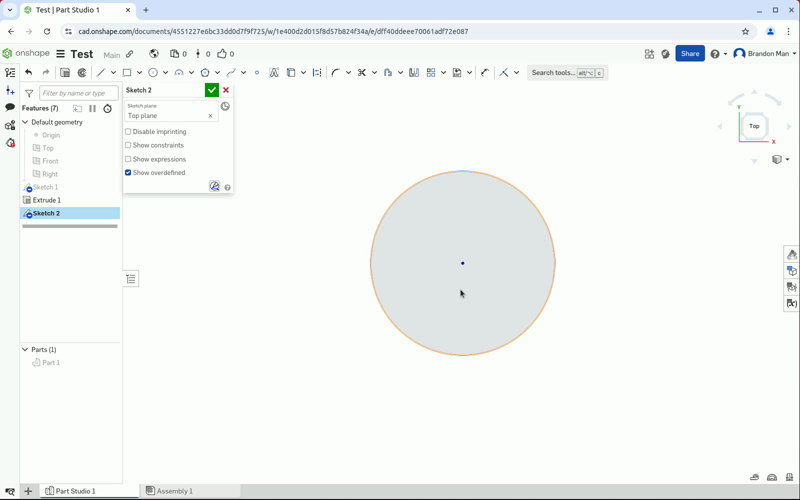
scroll(6)
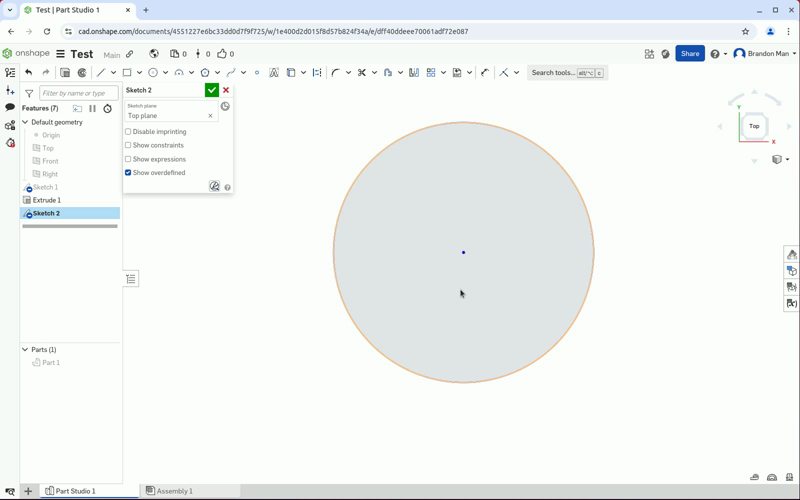
scroll(6)
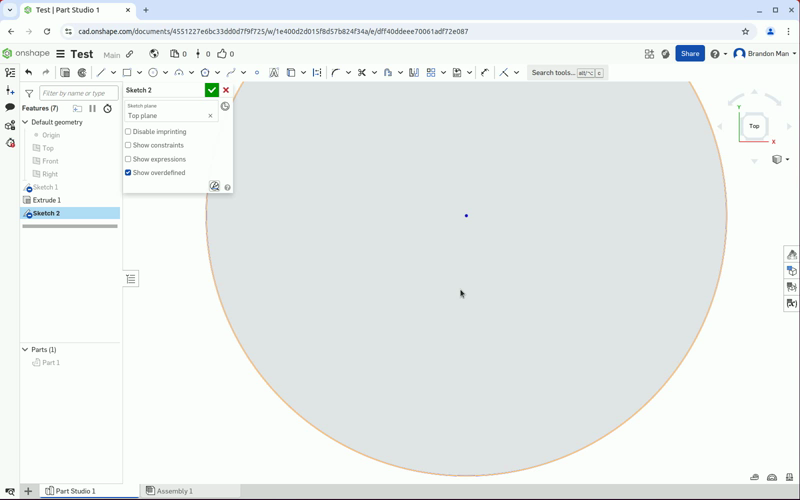
click(460, 289)
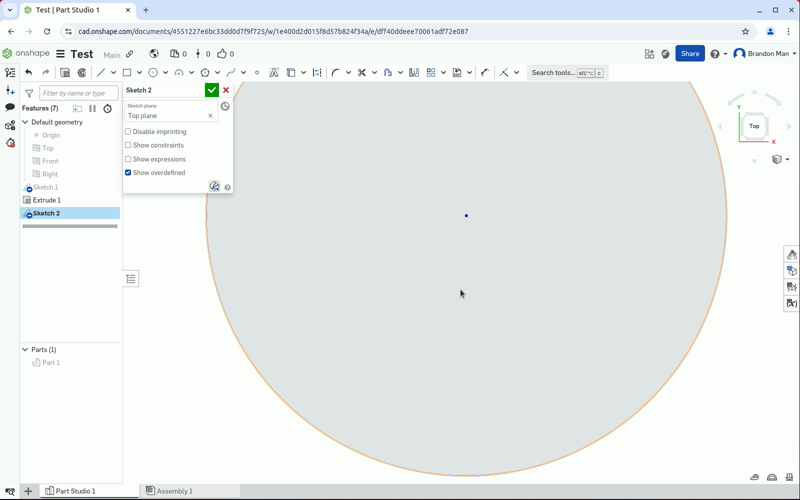
scroll(-6)
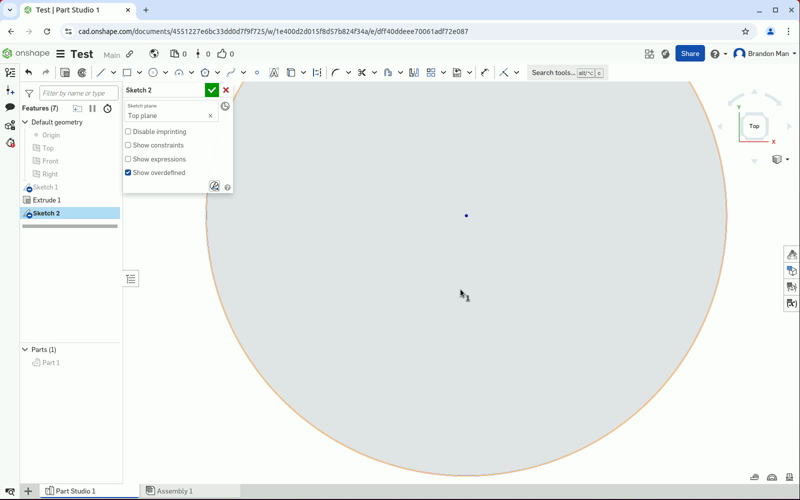
scroll(-6)
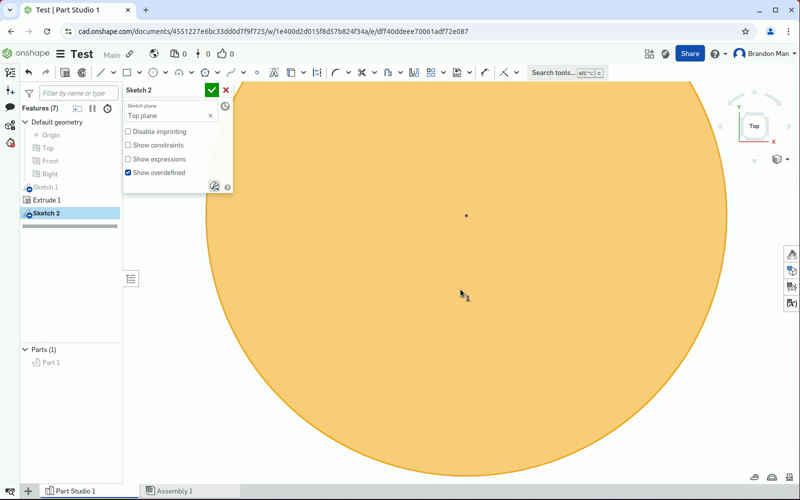
scroll(-6)
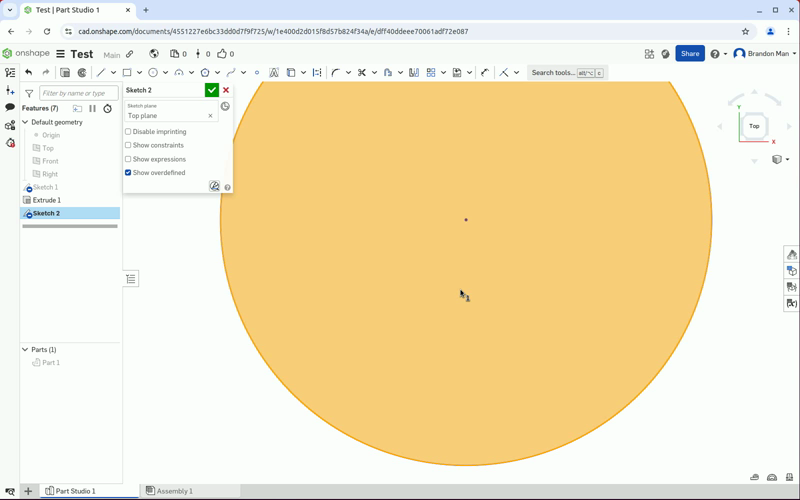
scroll(-6)
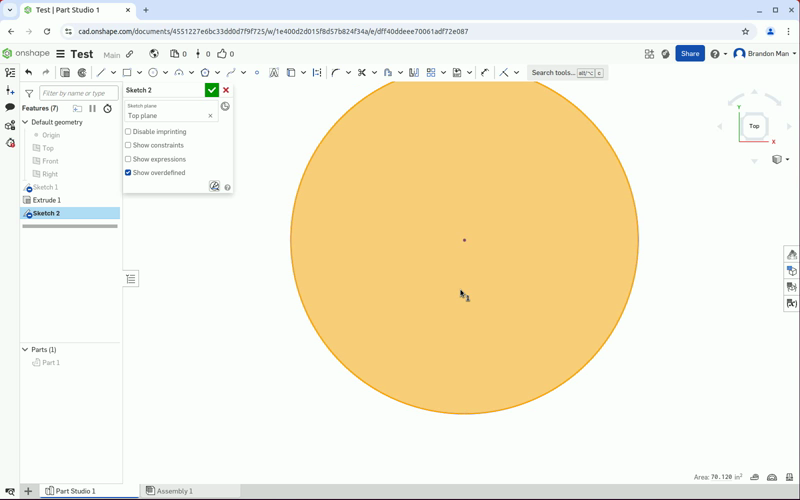
scroll(-6)
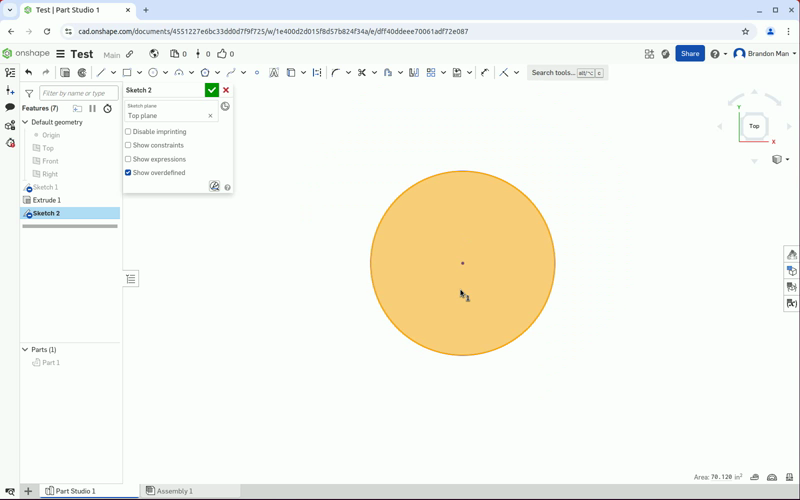
scroll(-6)
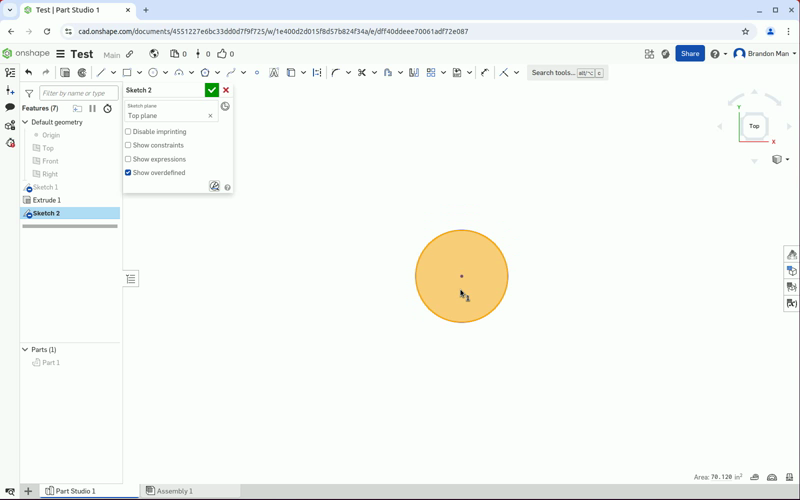
scroll(-6)
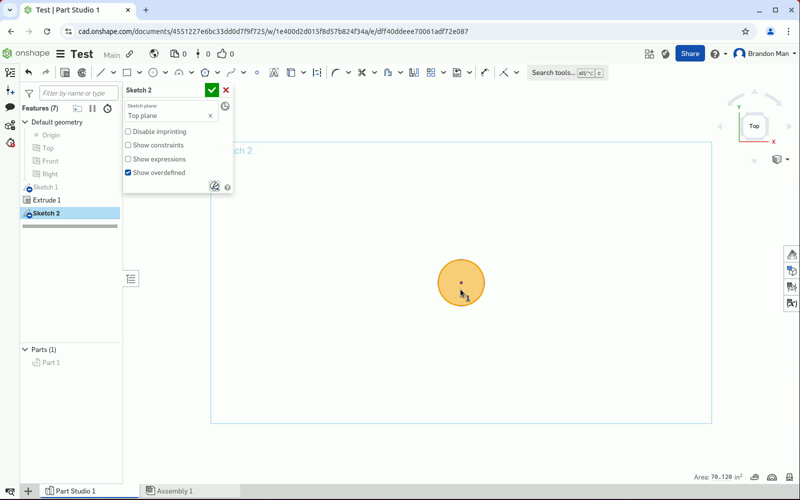
mouse_move(73, 352)
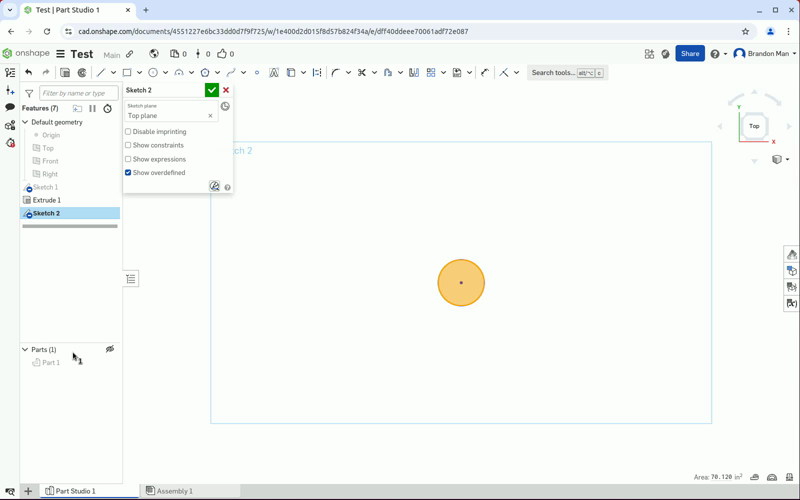
key(shift+y)
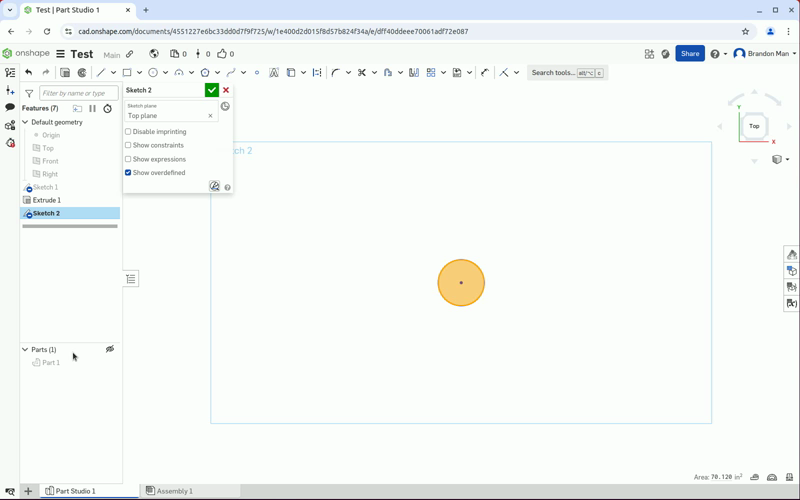
key(shift+e)
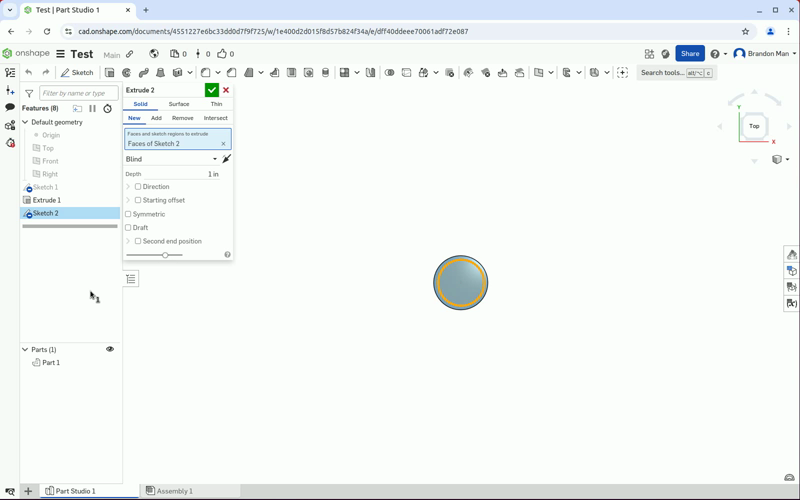
mouse_move(143, 106)
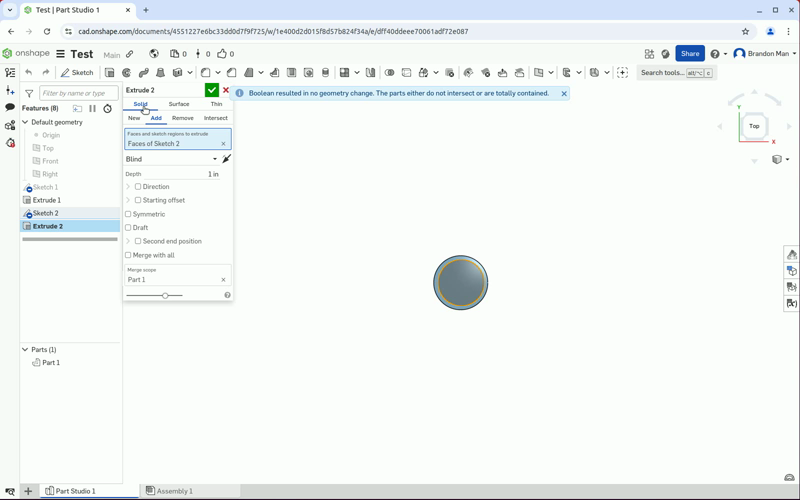
click(143, 106)
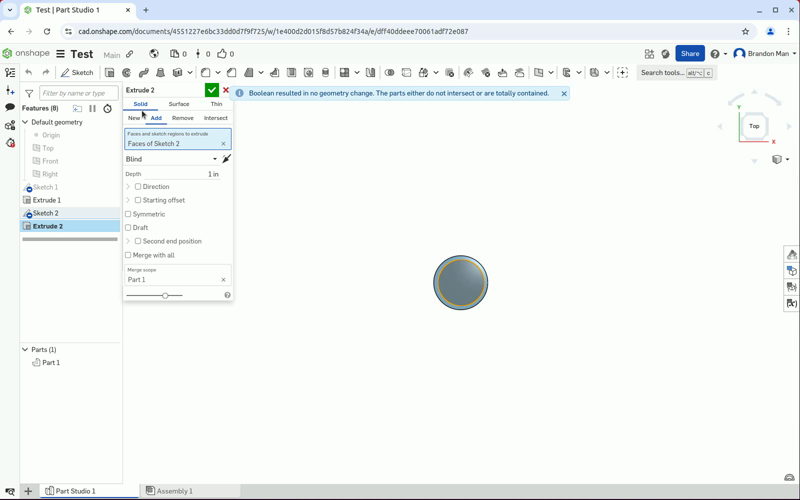
mouse_move(137, 120)
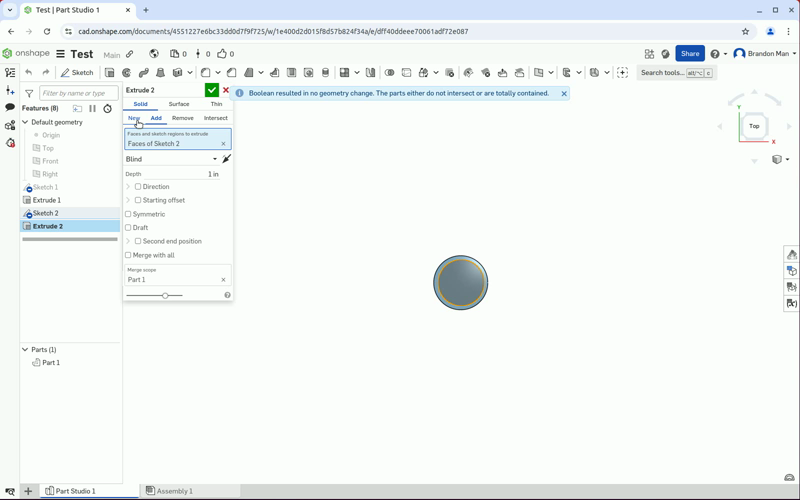
click(137, 120)
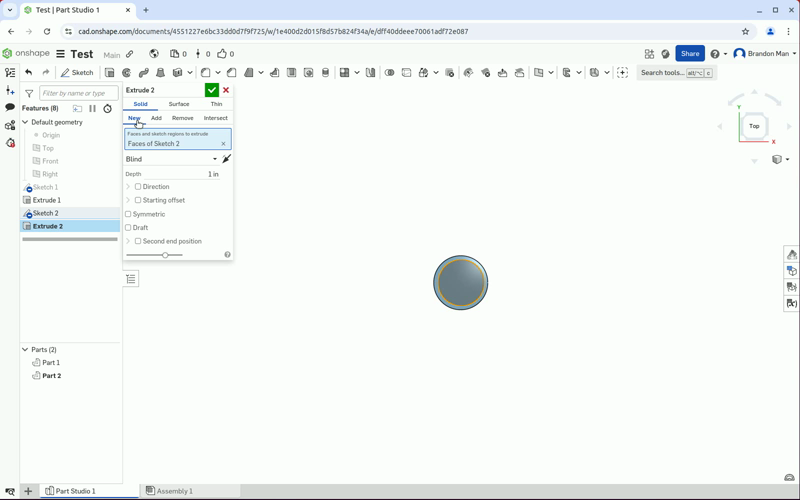
key(tab, 4)
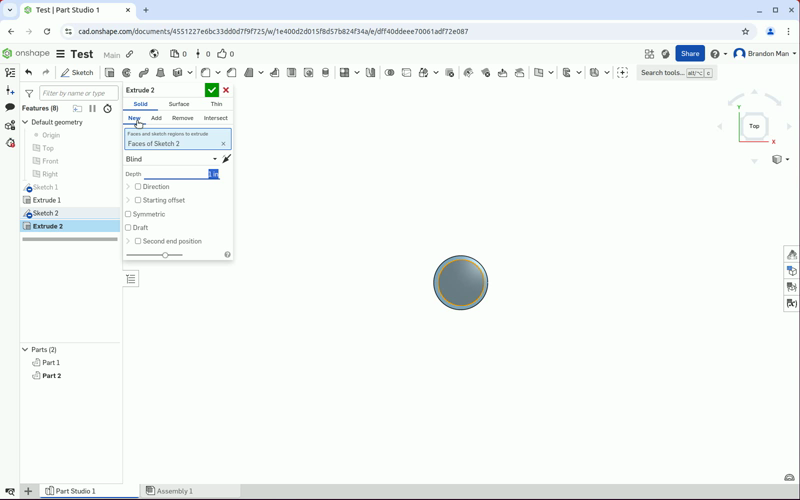
text(1.685)
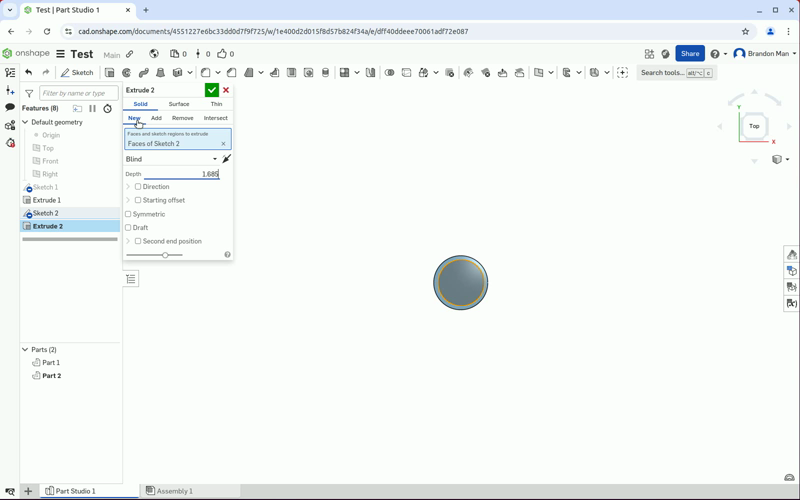
key(enter)
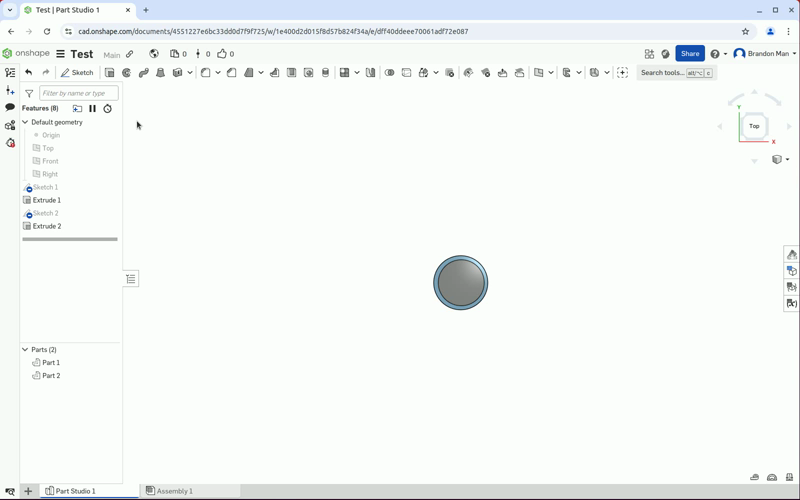
key(shift+h)
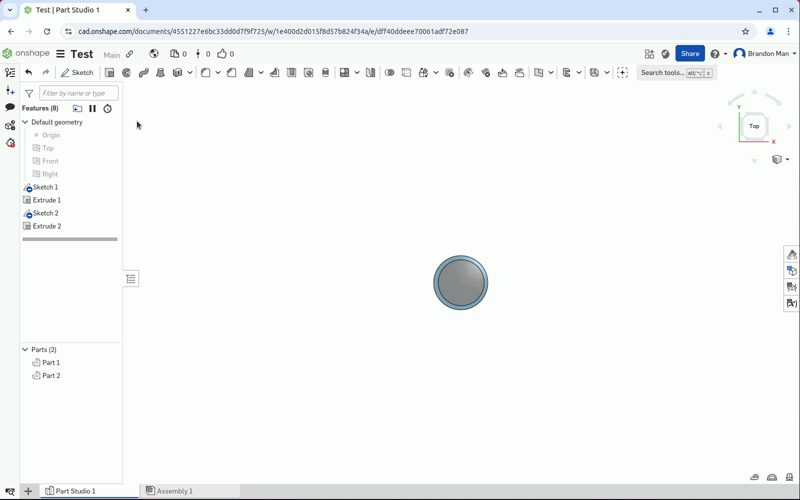
key(shift+h)
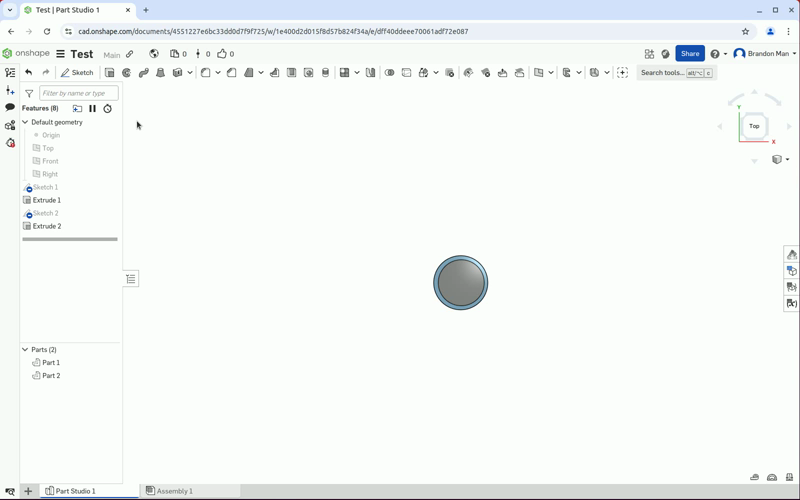
mouse_move(73, 189)
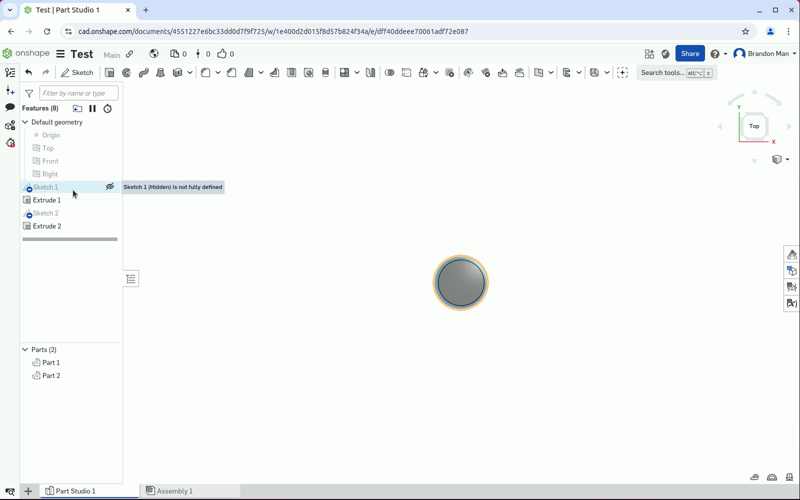
click(73, 189)
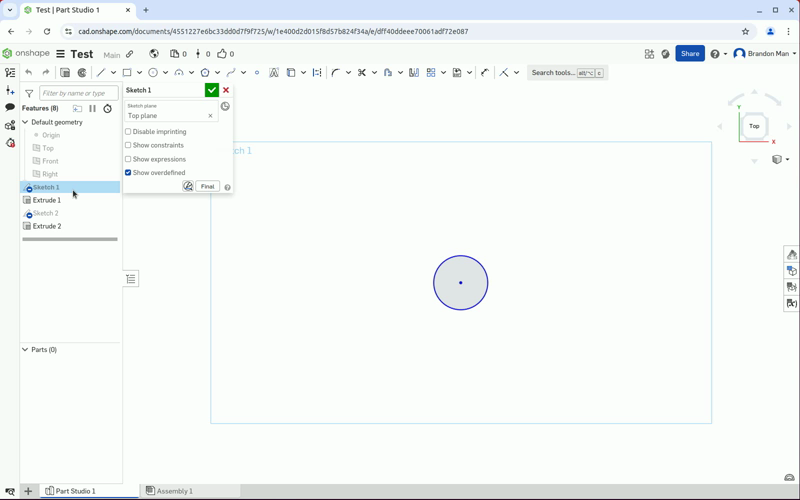
mouse_move(229, 92)
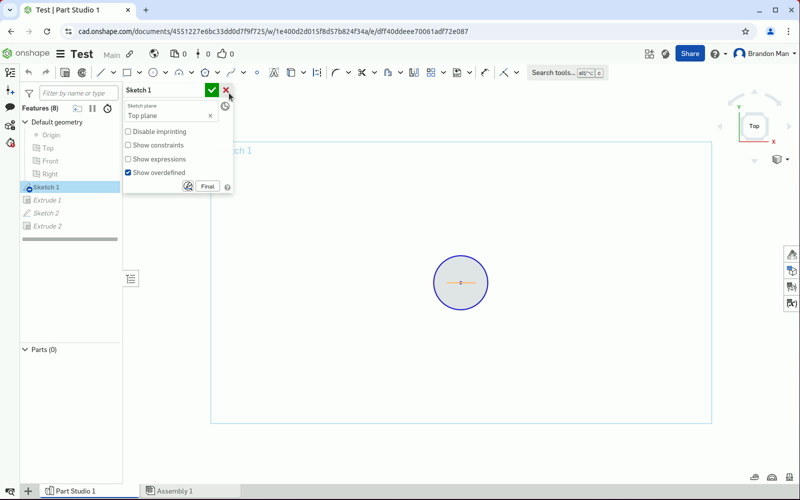
click(229, 92)
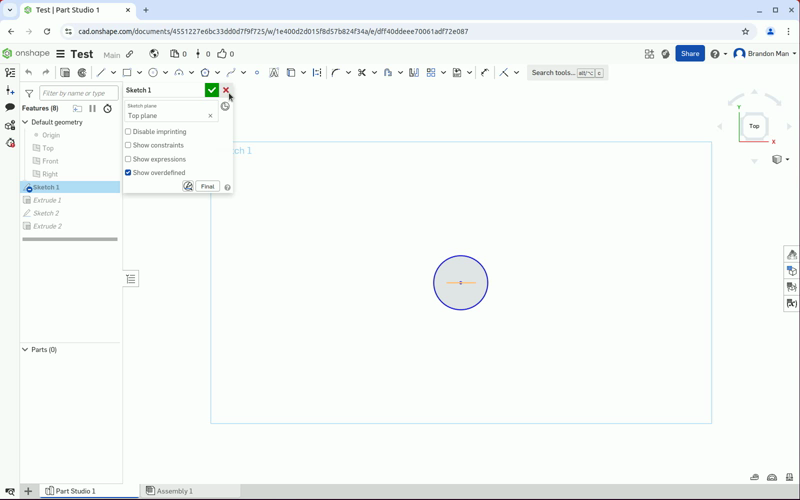
key(shift+s)
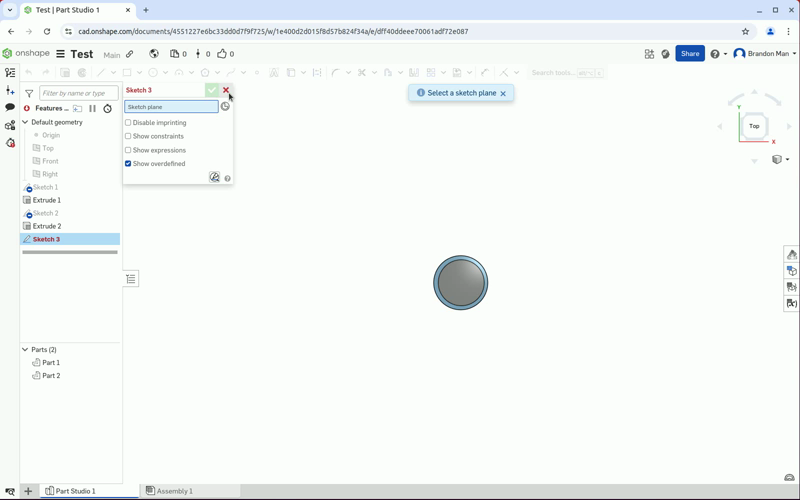
mouse_move(73, 150)
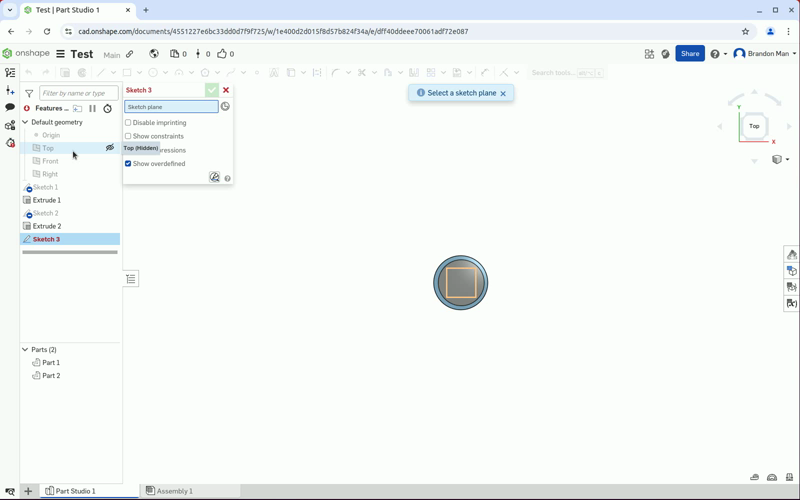
click(73, 150)
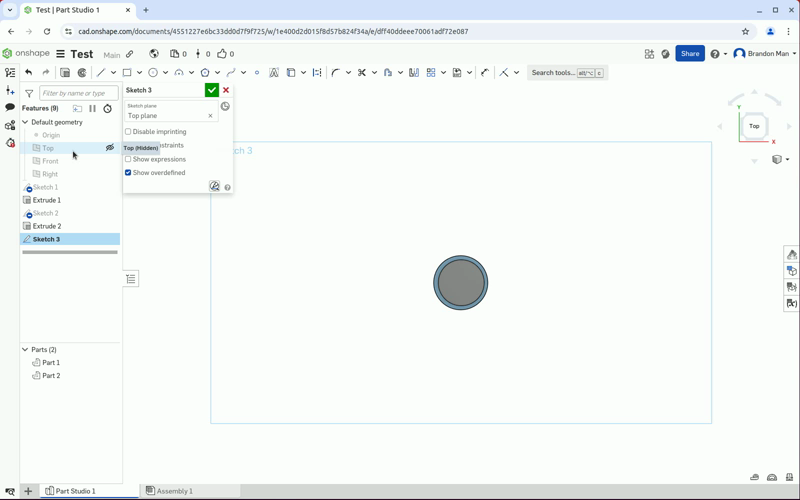
mouse_move(73, 352)
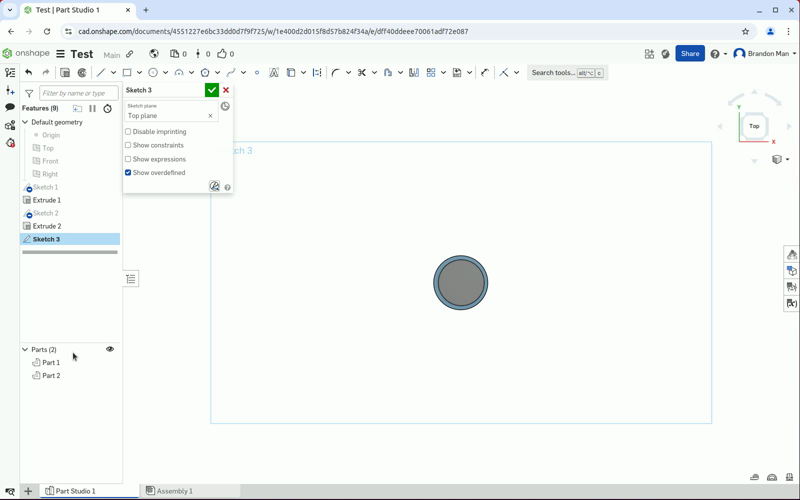
key(y)
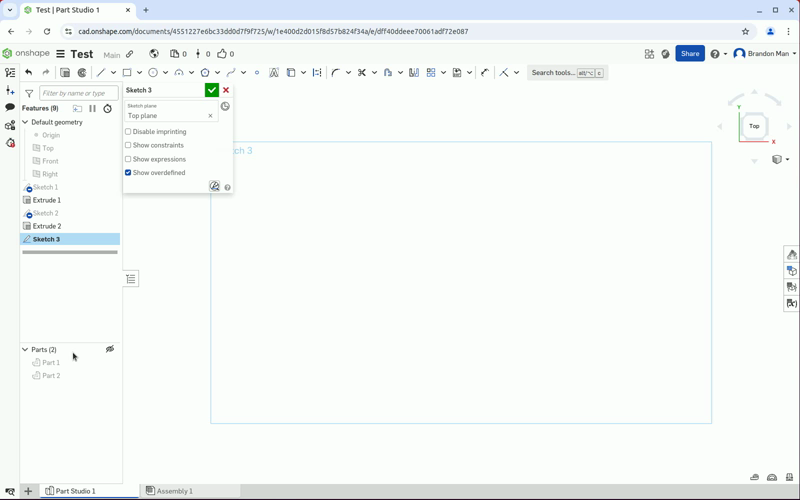
key(c)
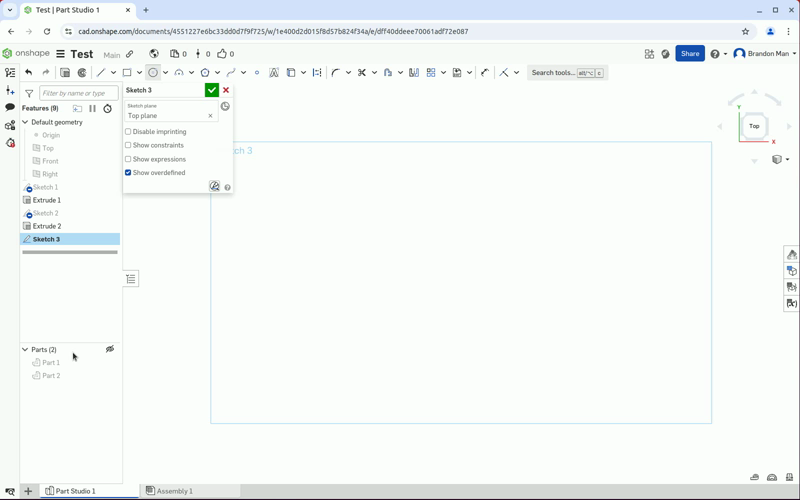
key_down(shift)
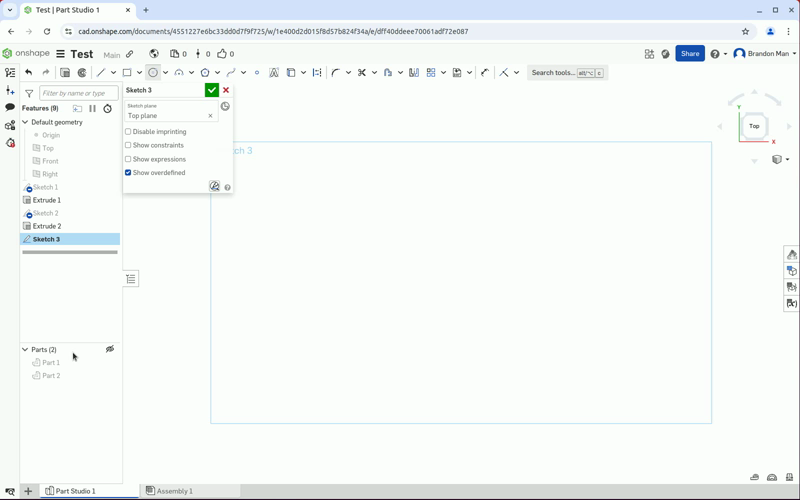
mouse_move(461, 282)
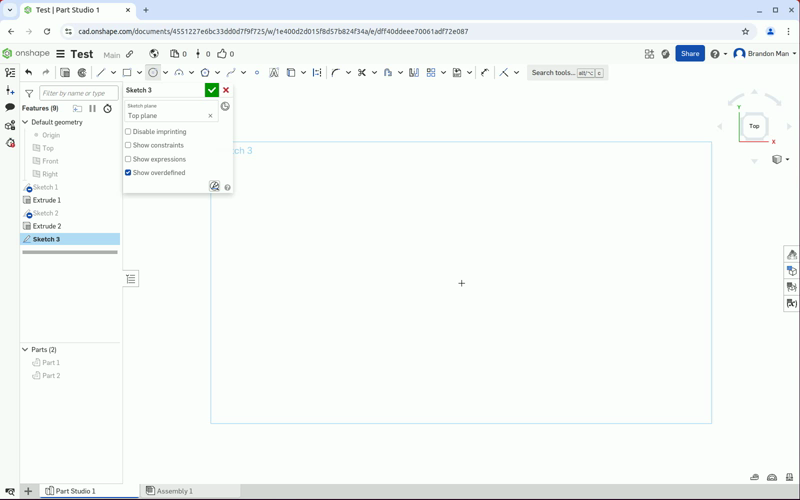
click(461, 282)
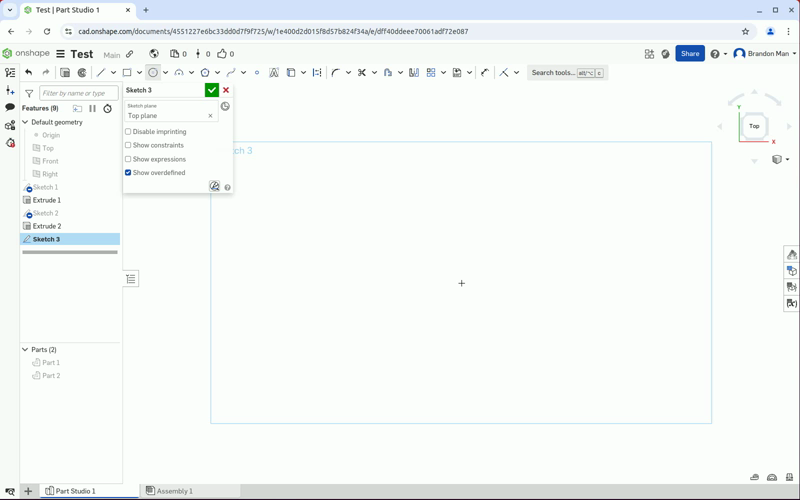
key_up(shift)
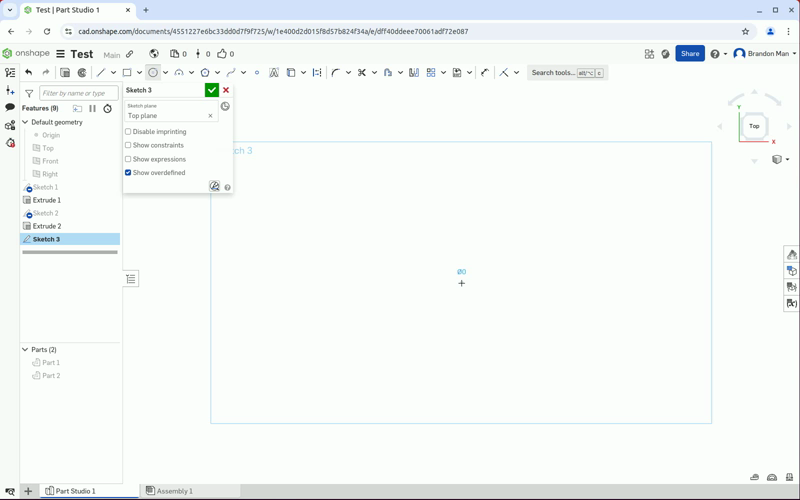
mouse_move(479, 282)
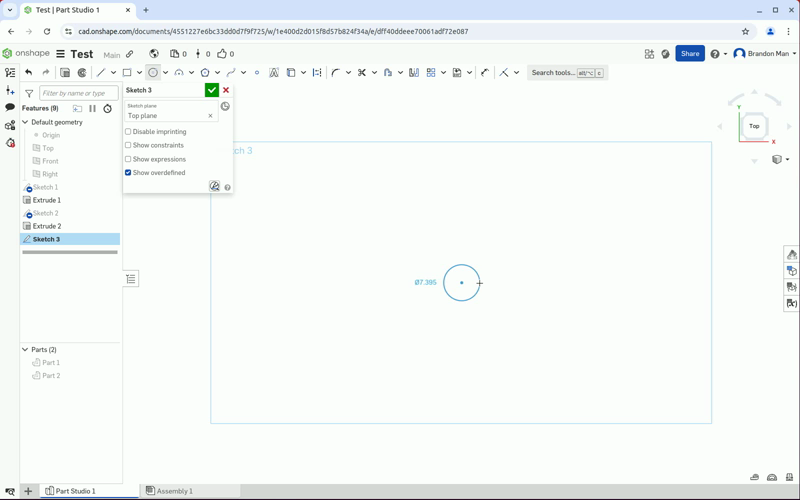
click(479, 282)
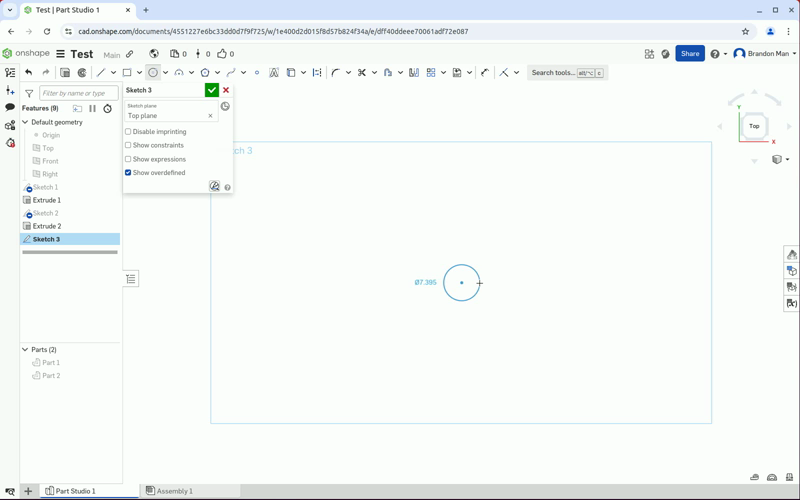
key(esc)
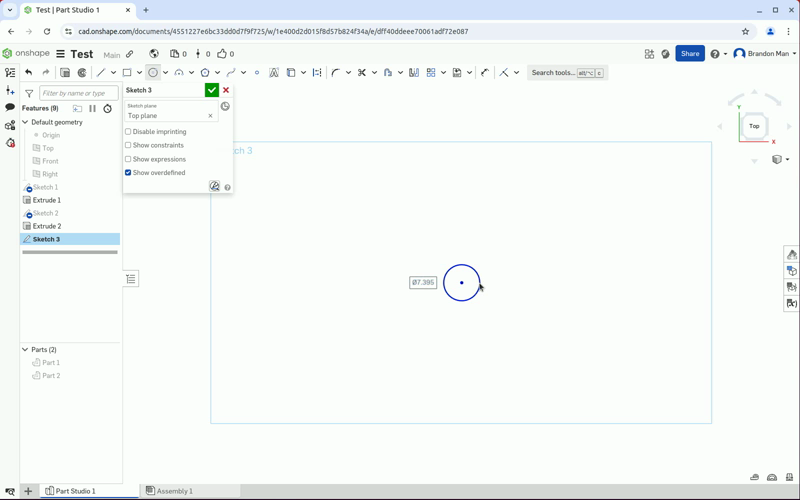
mouse_move(474, 284)
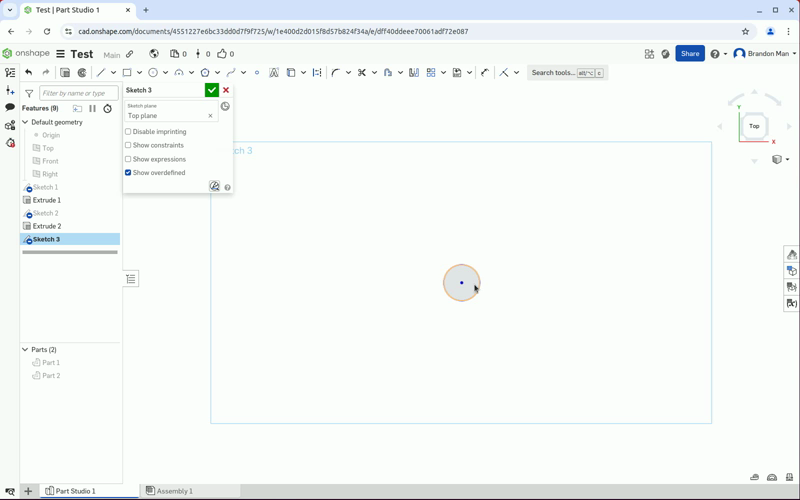
scroll(6)
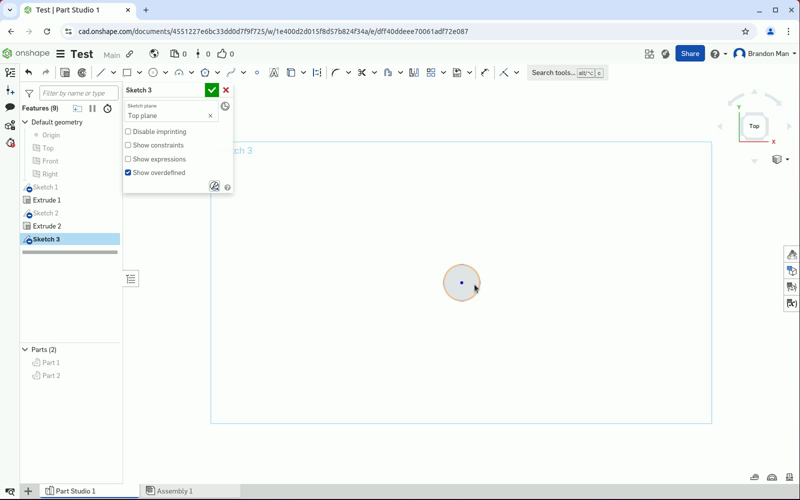
scroll(6)
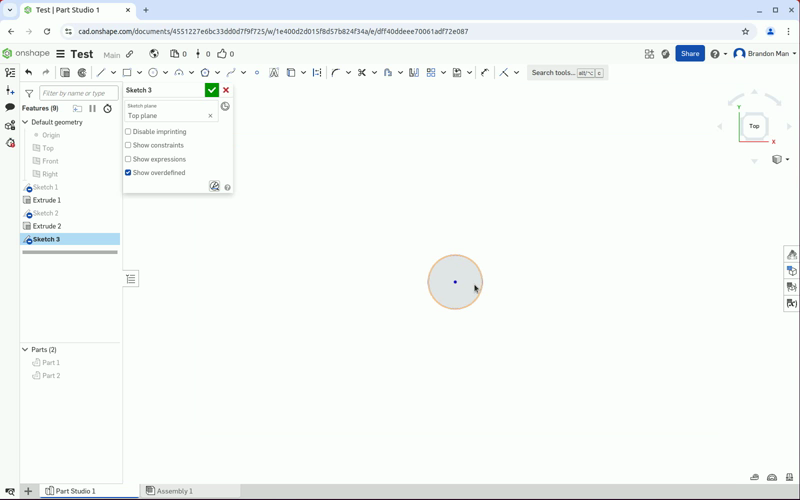
scroll(6)
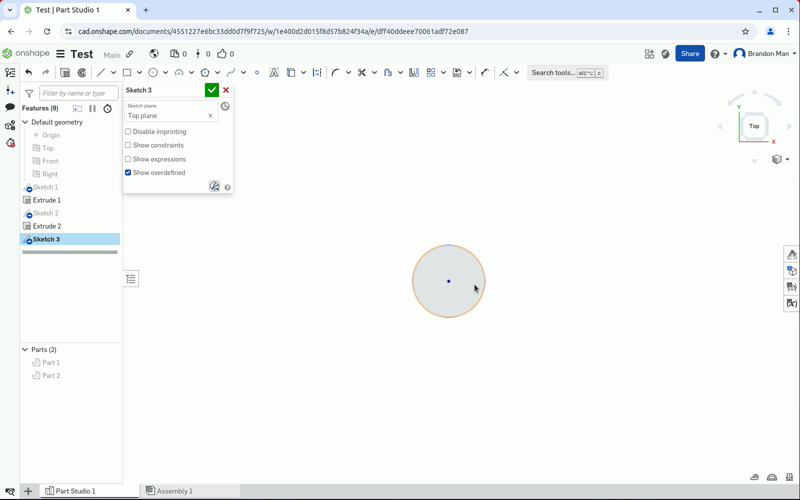
scroll(6)
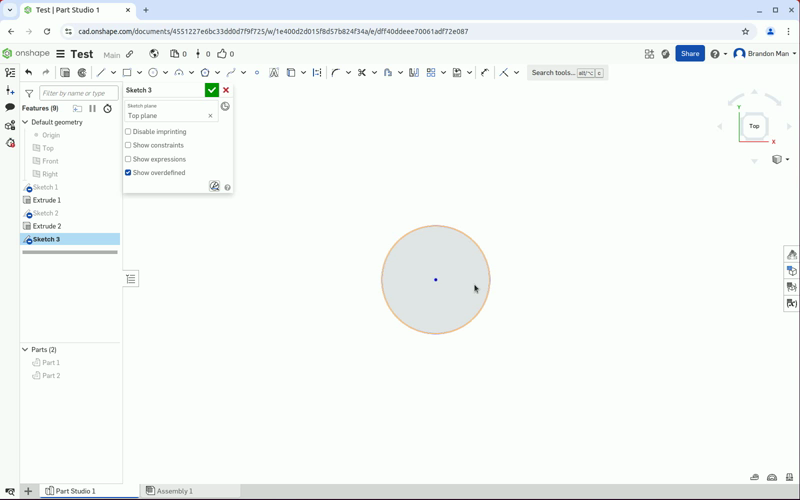
scroll(6)
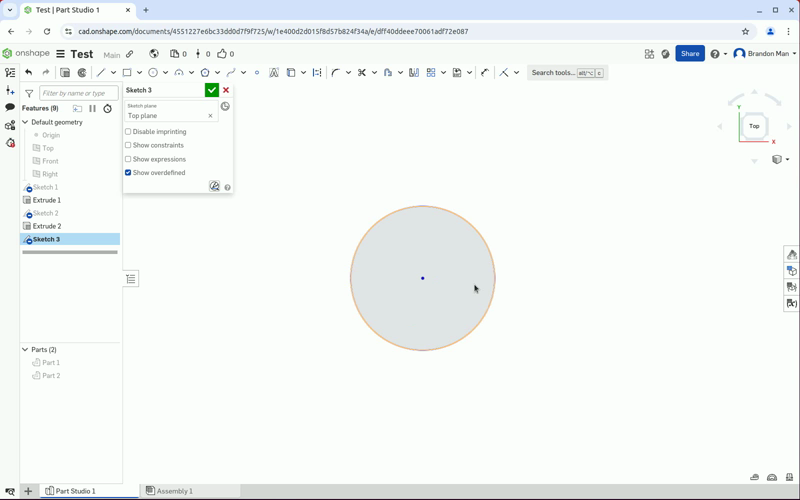
scroll(6)
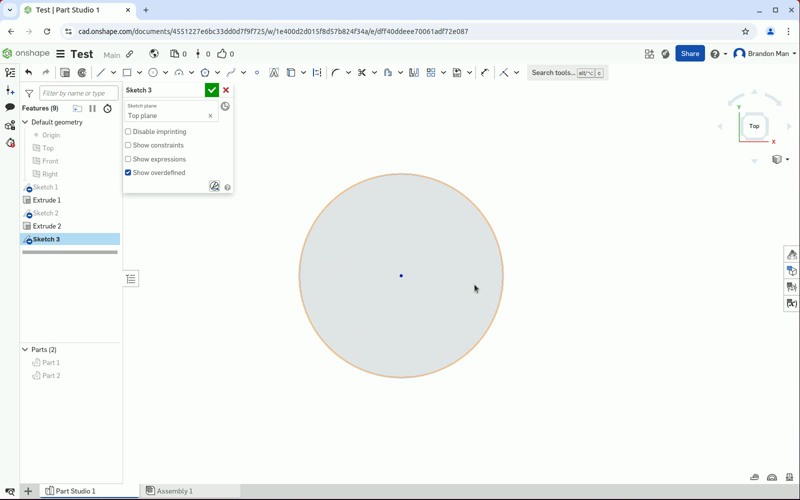
scroll(6)
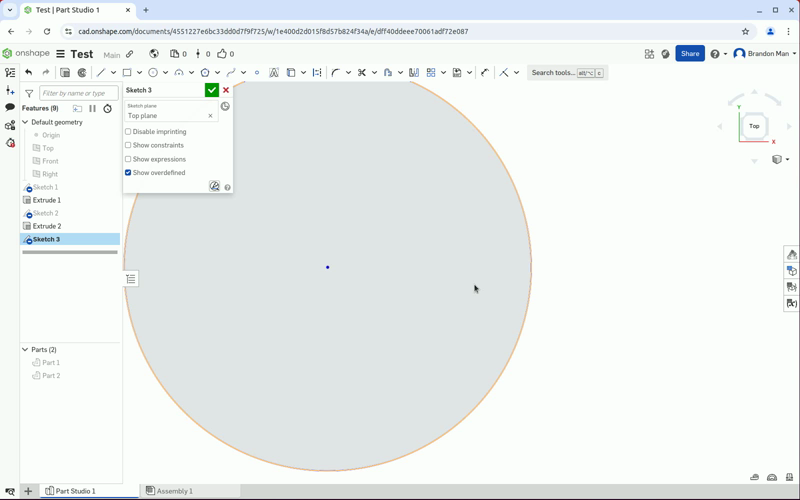
click(474, 284)
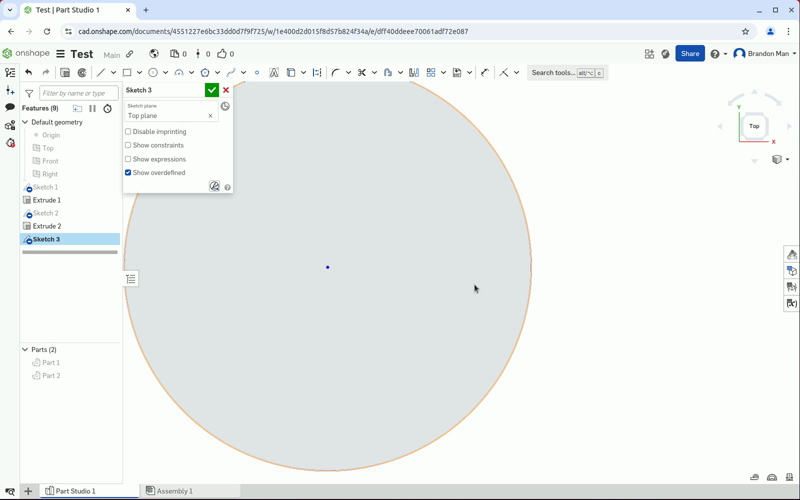
scroll(-6)
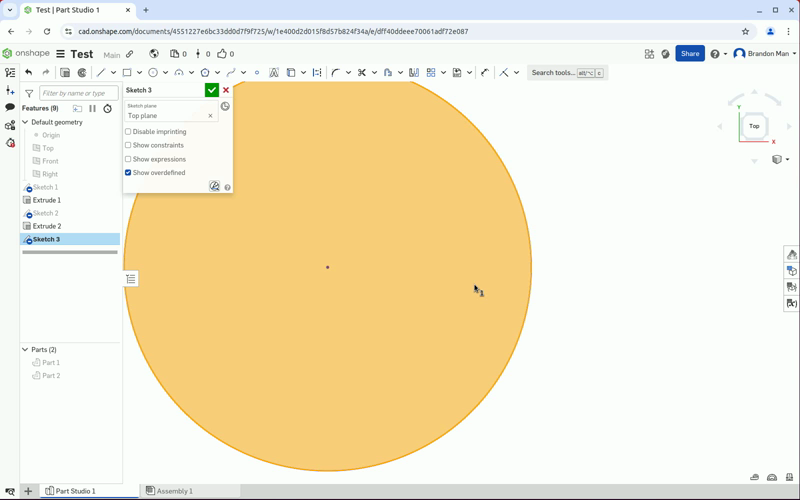
scroll(-6)
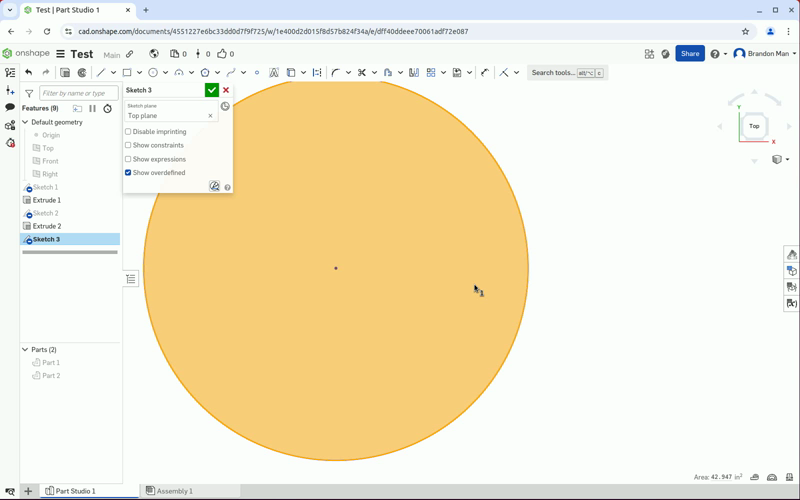
scroll(-6)
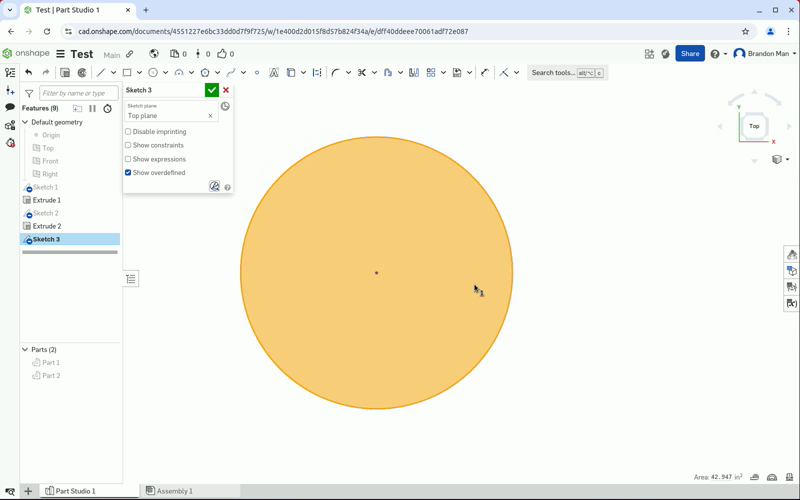
scroll(-6)
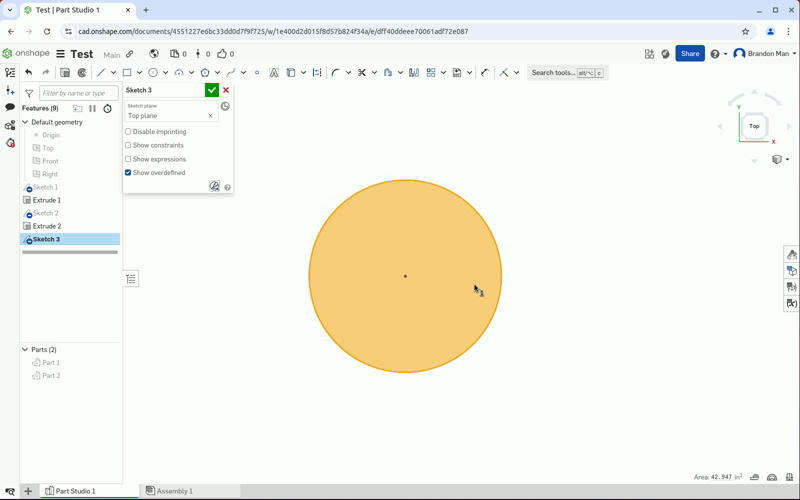
scroll(-6)
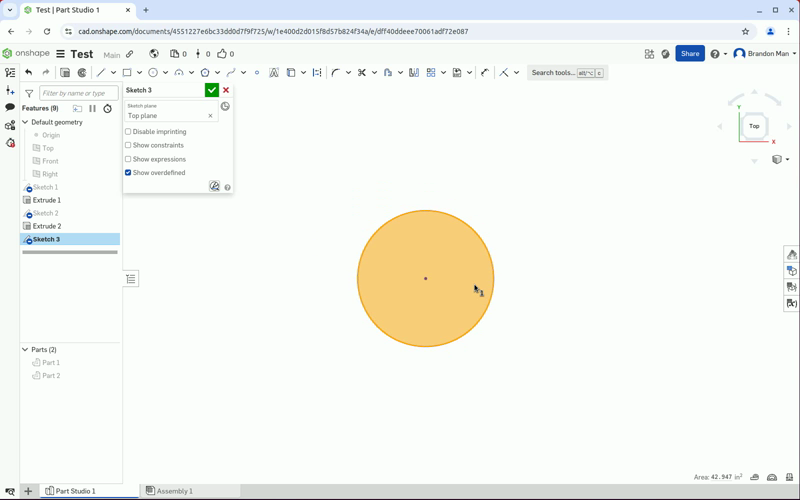
scroll(-6)
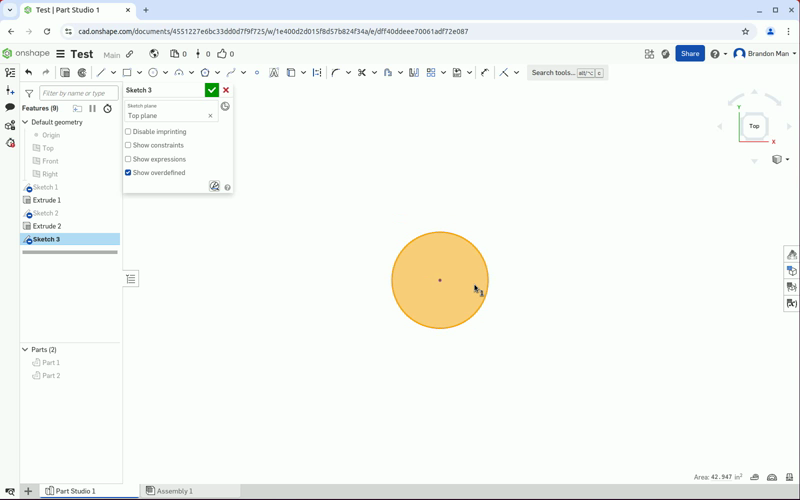
scroll(-6)
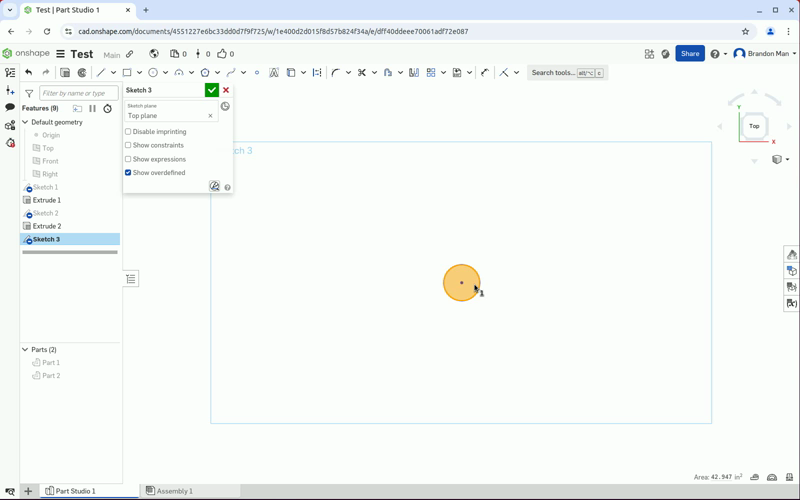
mouse_move(73, 352)
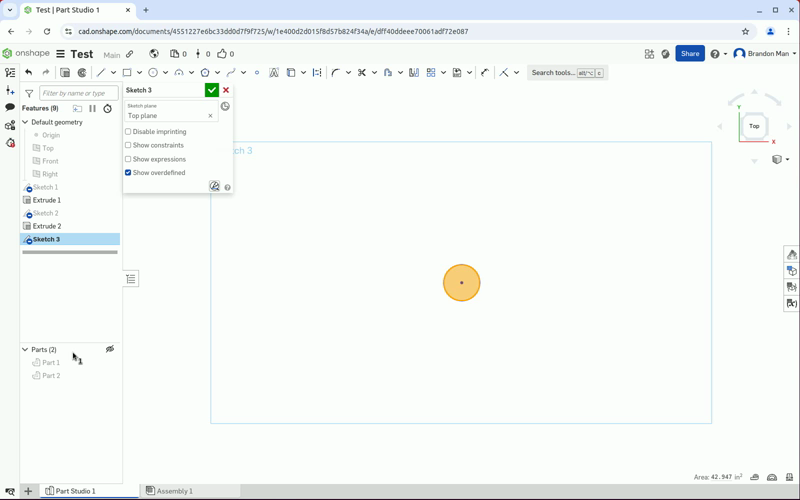
key(shift+y)
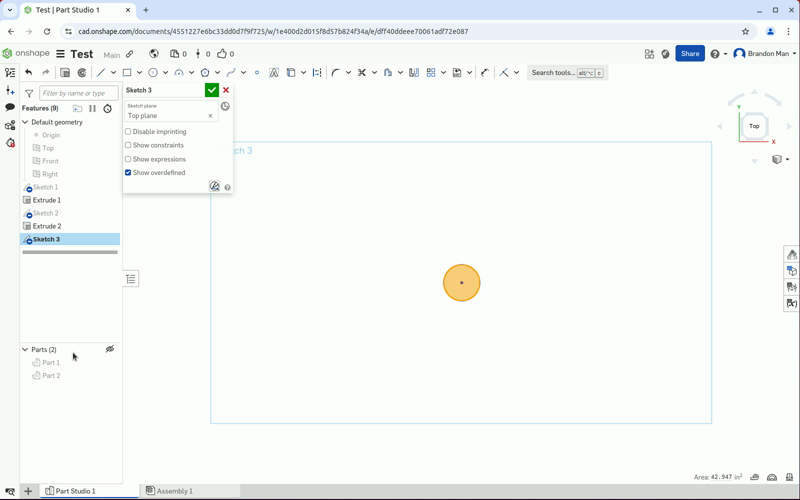
key(shift+e)
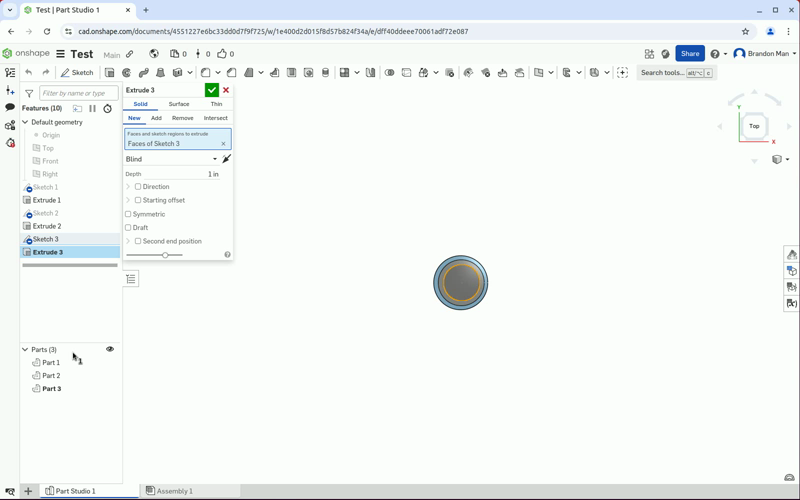
mouse_move(143, 106)
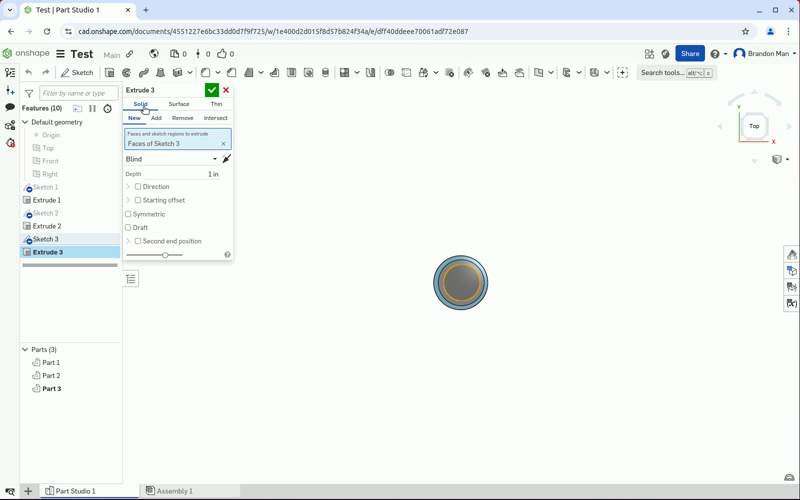
click(143, 106)
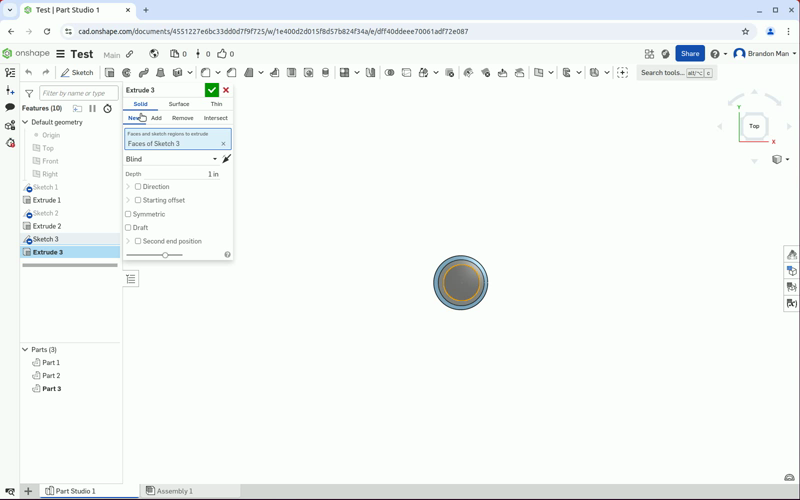
mouse_move(137, 120)
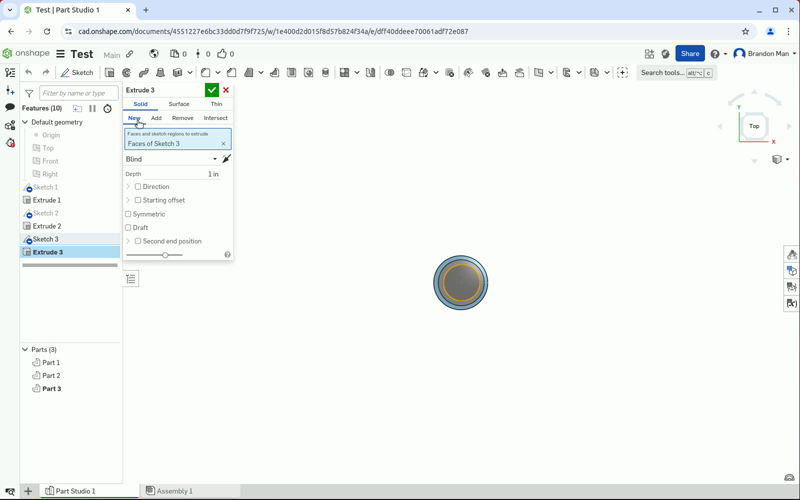
click(137, 120)
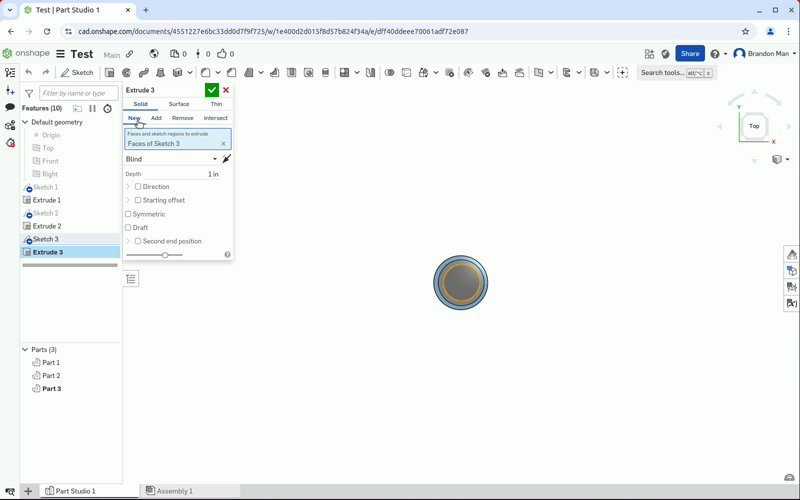
key(tab, 4)
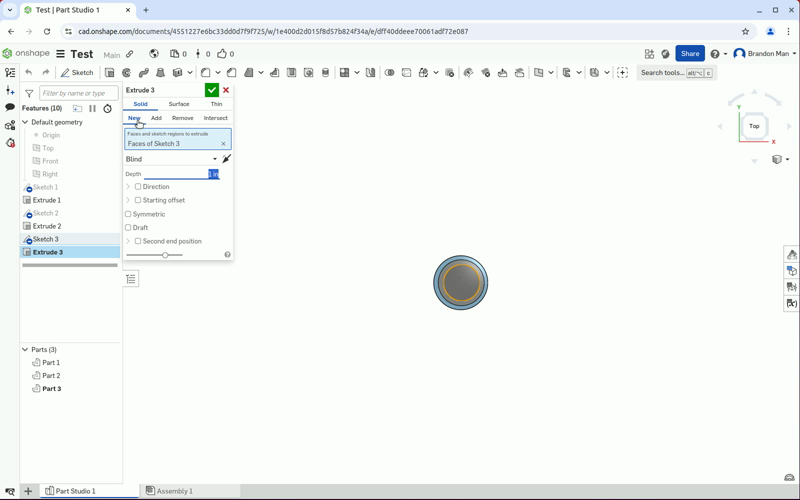
text(2.889)
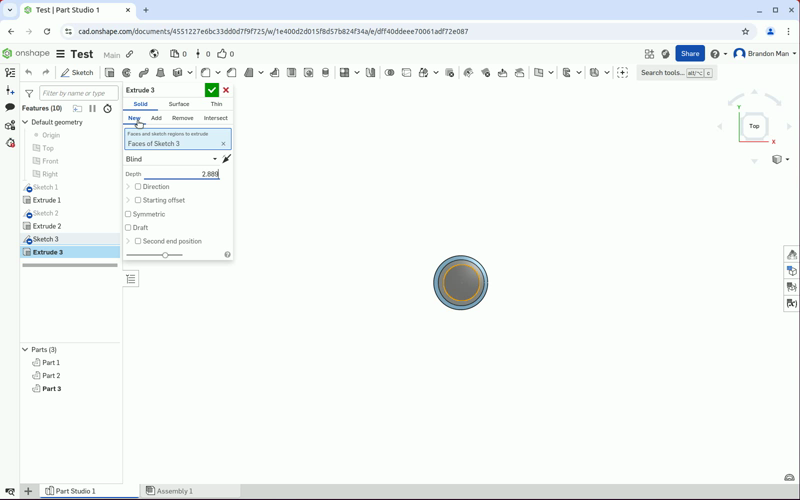
key(enter)
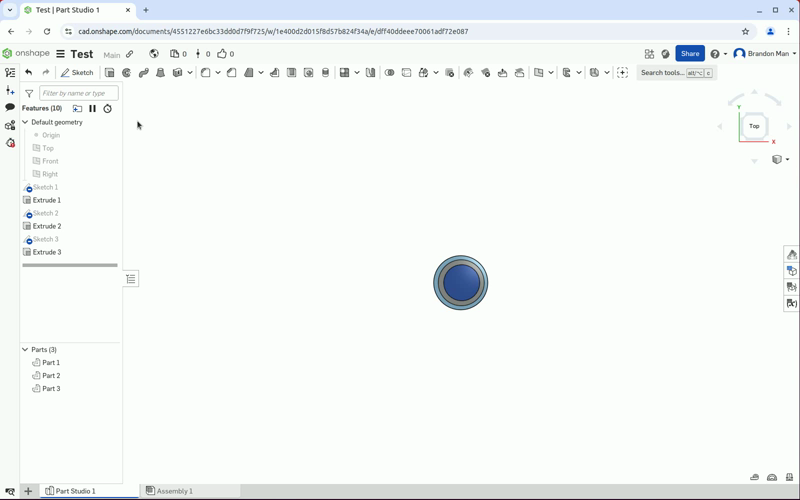
key(shift+h)
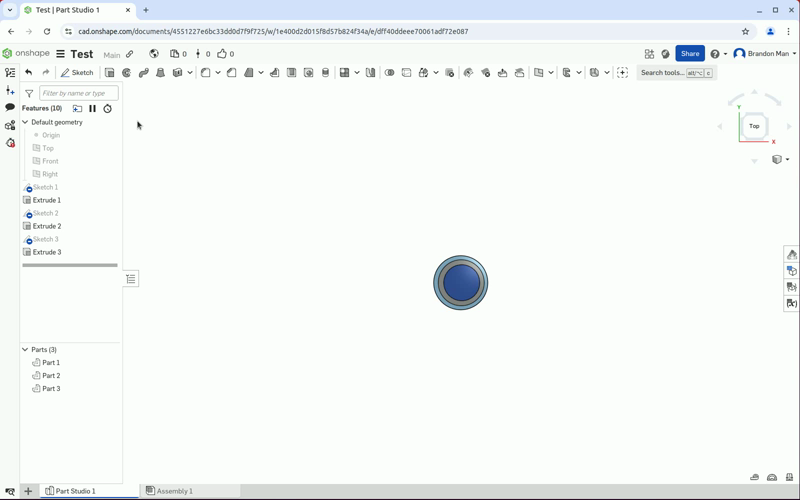
key(shift+h)
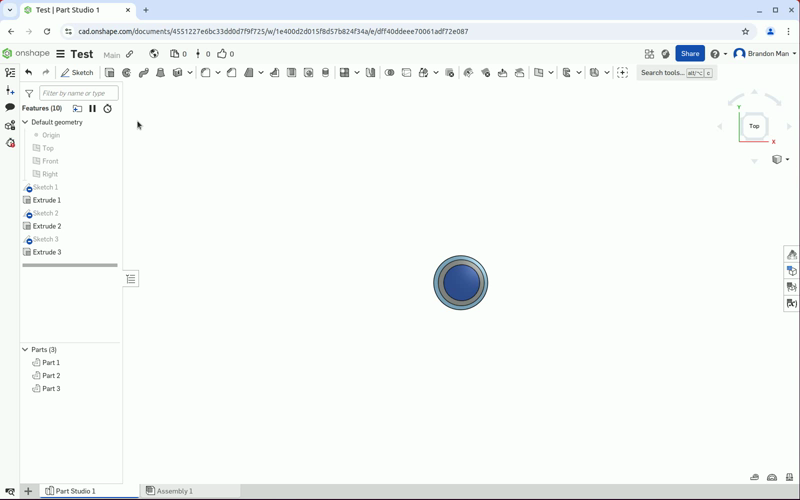
mouse_move(73, 189)
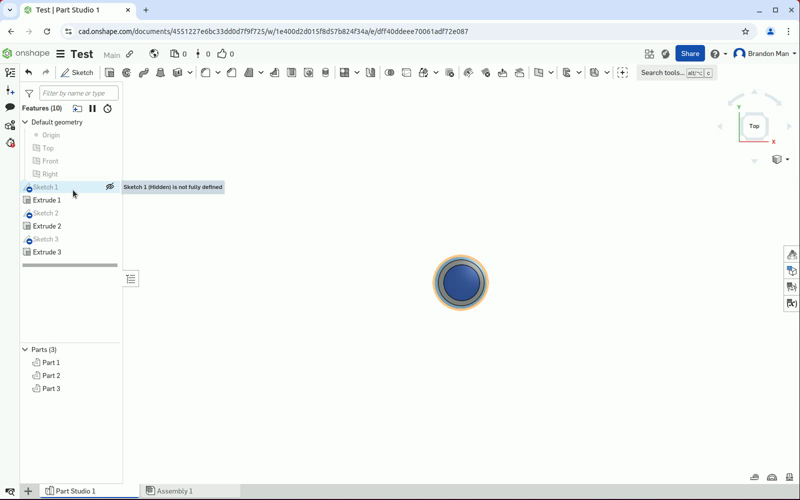
click(73, 189)
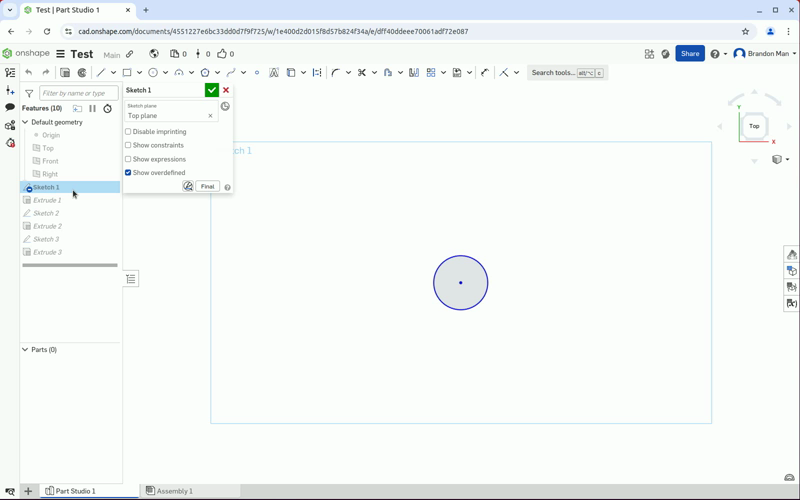
mouse_move(229, 92)
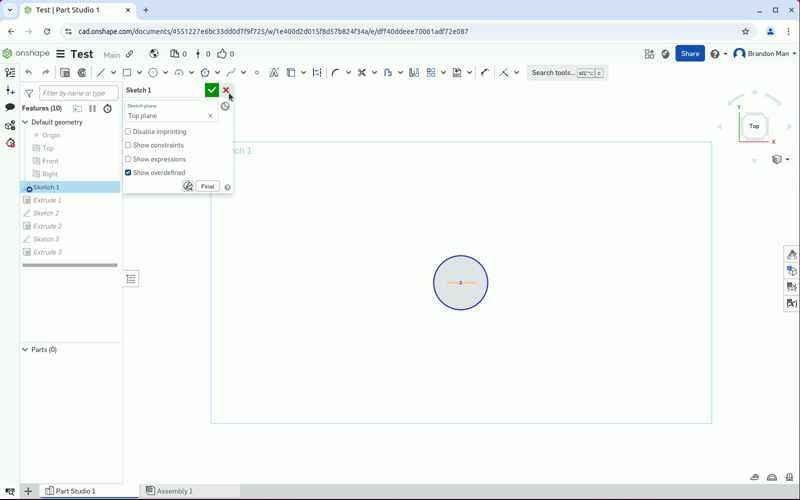
click(229, 92)
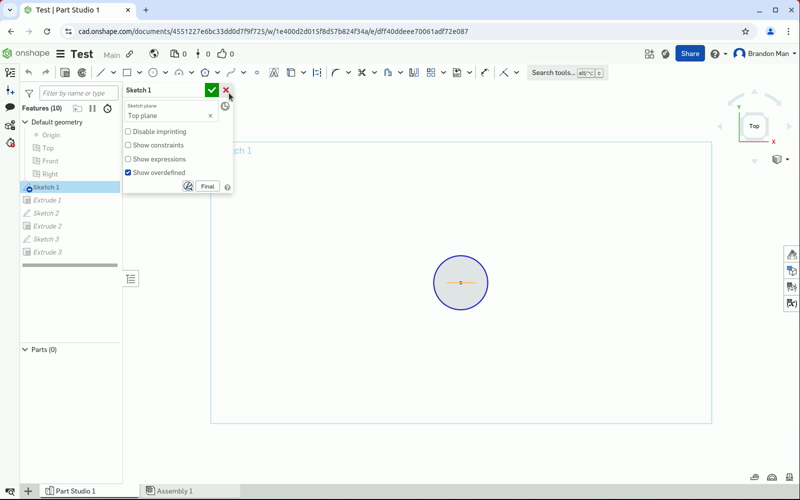
key(shift+s)
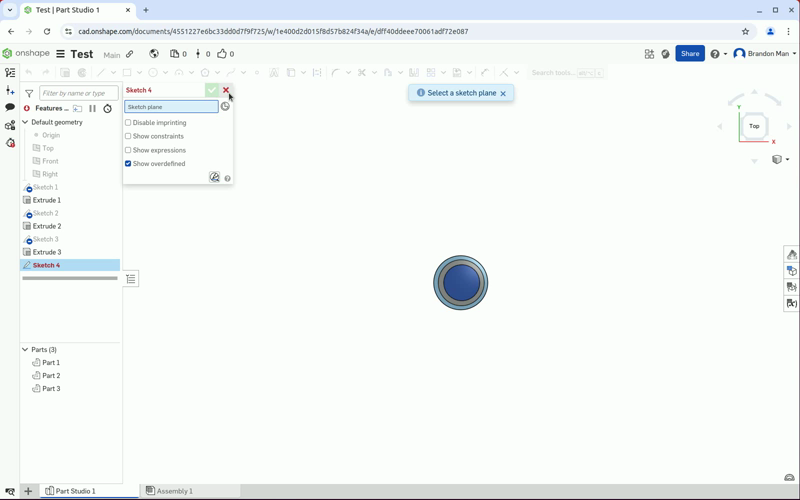
mouse_move(73, 150)
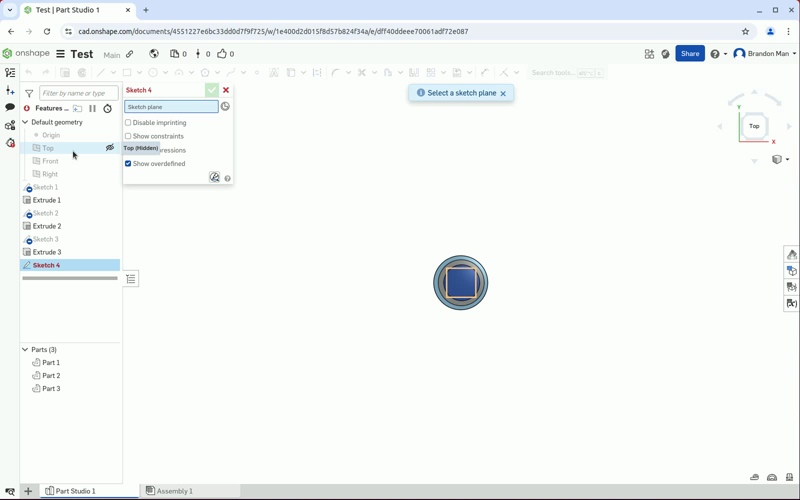
click(73, 150)
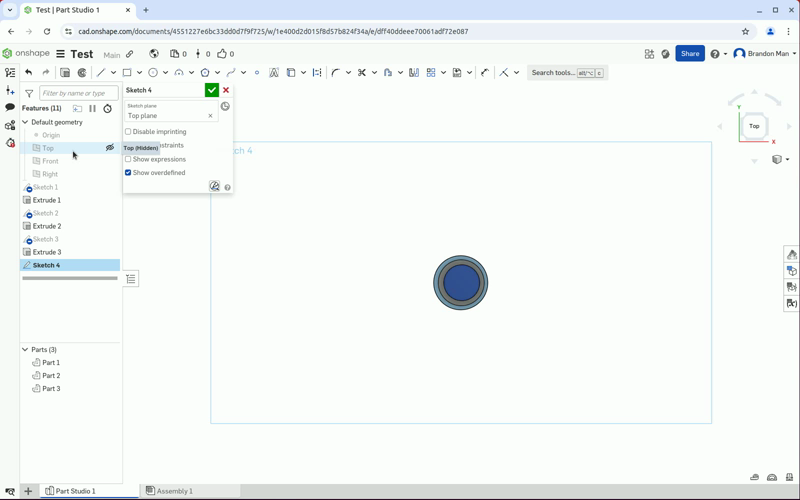
mouse_move(73, 352)
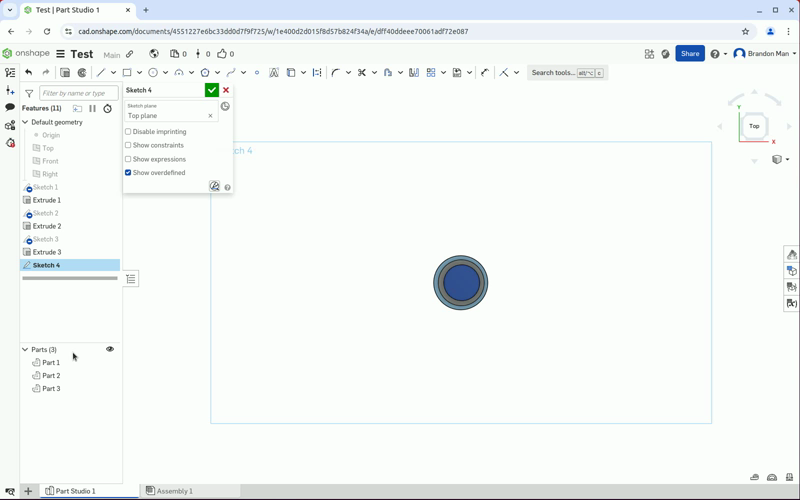
key(y)
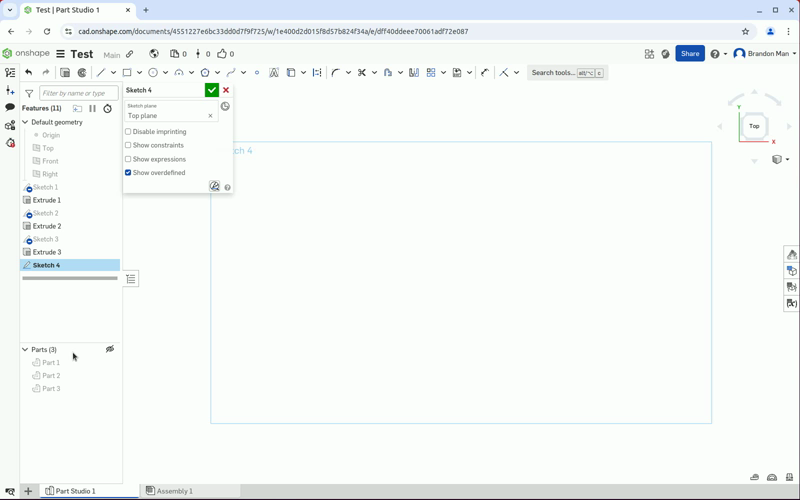
key(c)
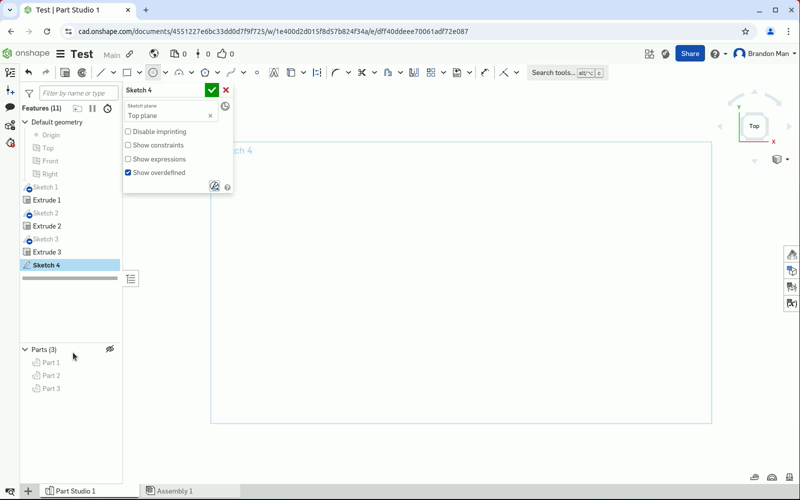
key_down(shift)
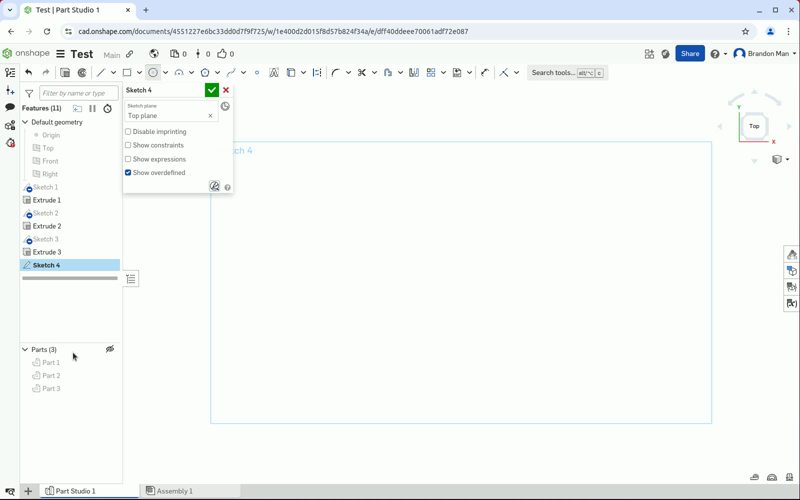
mouse_move(460, 282)
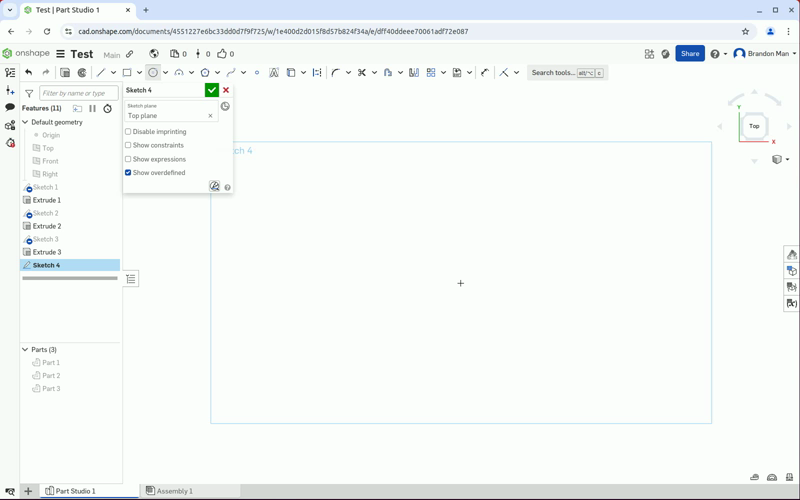
click(460, 282)
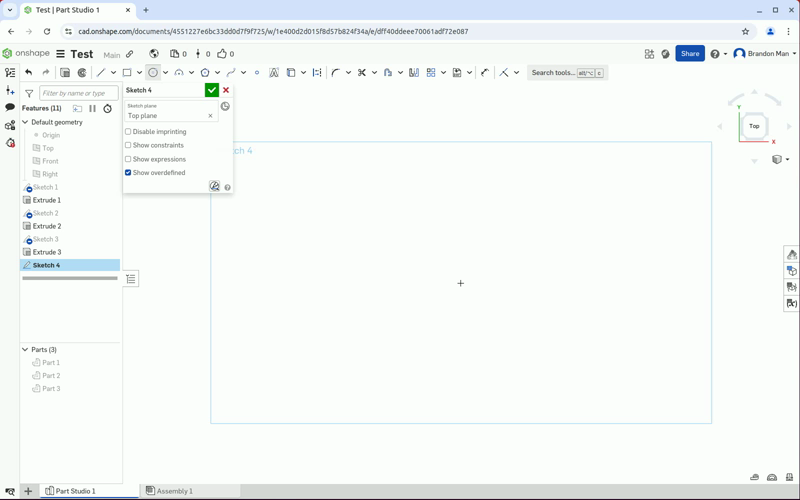
key_up(shift)
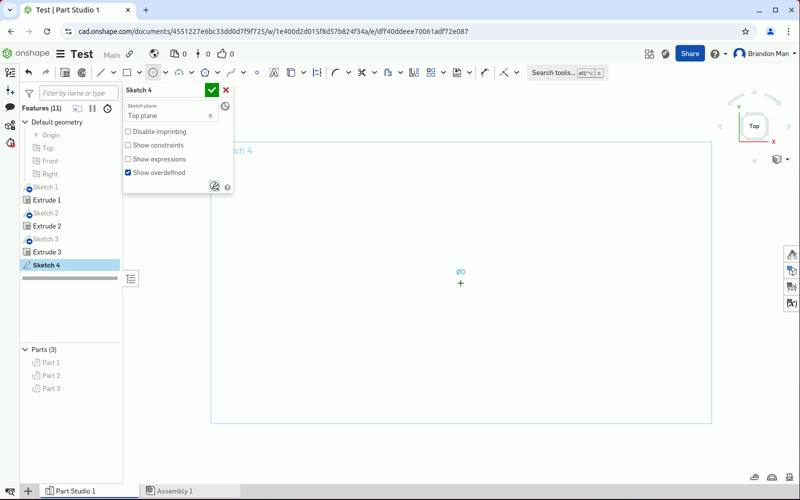
mouse_move(477, 282)
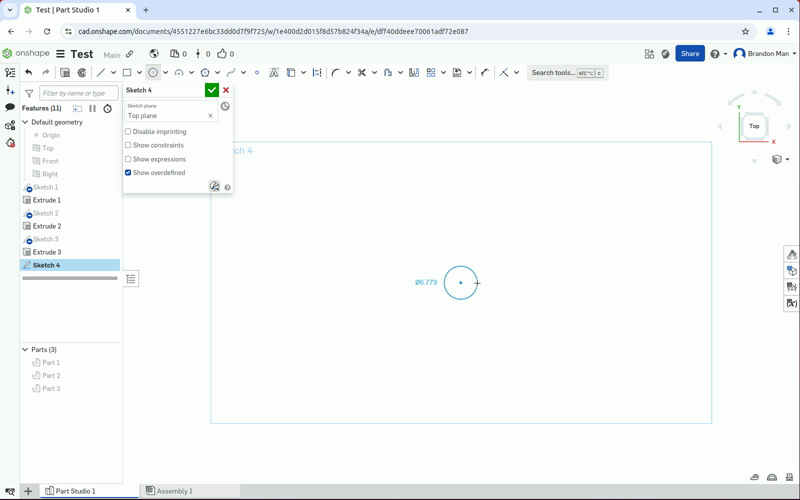
click(477, 282)
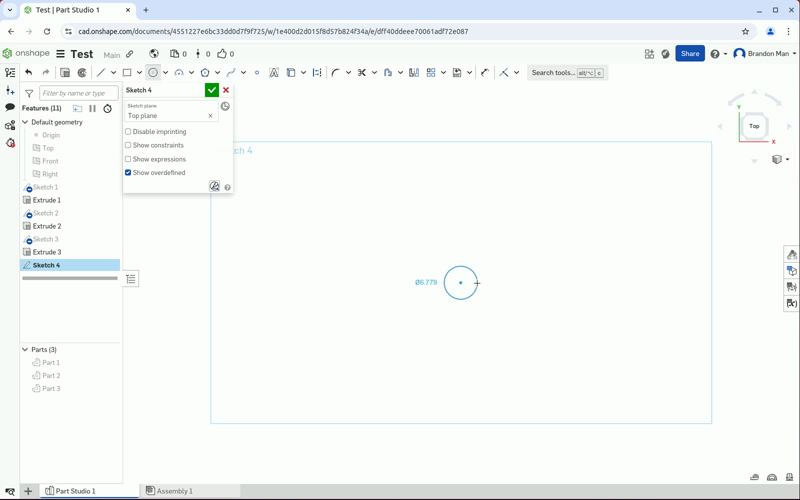
key(esc)
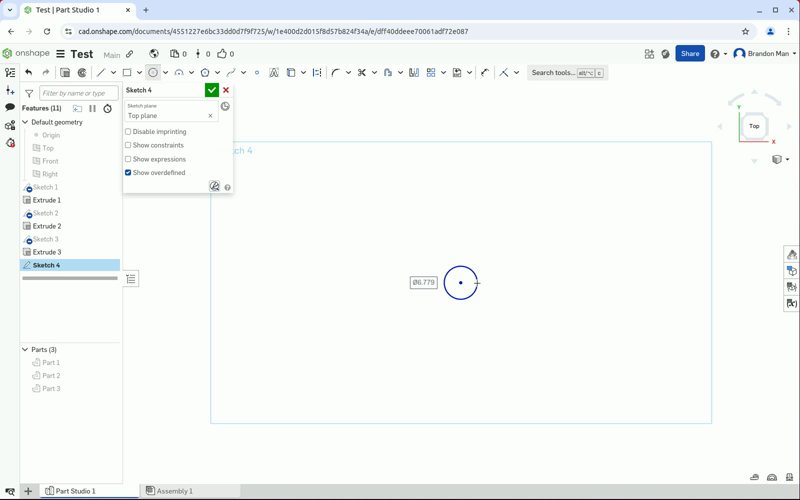
mouse_move(471, 281)
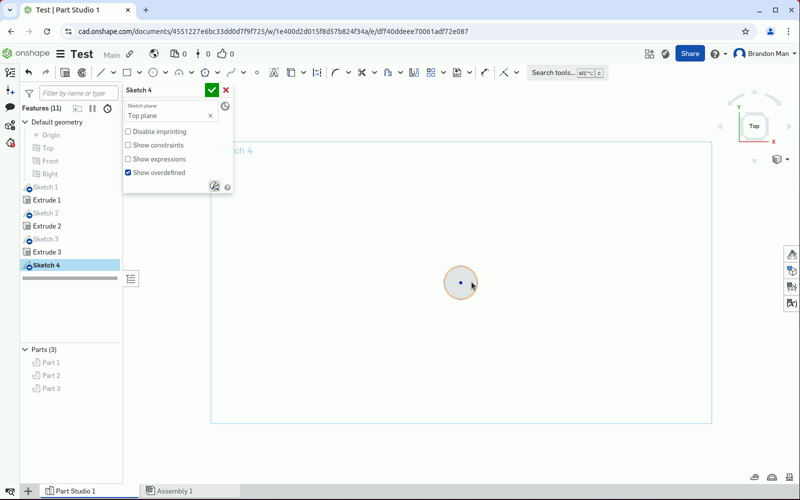
scroll(6)
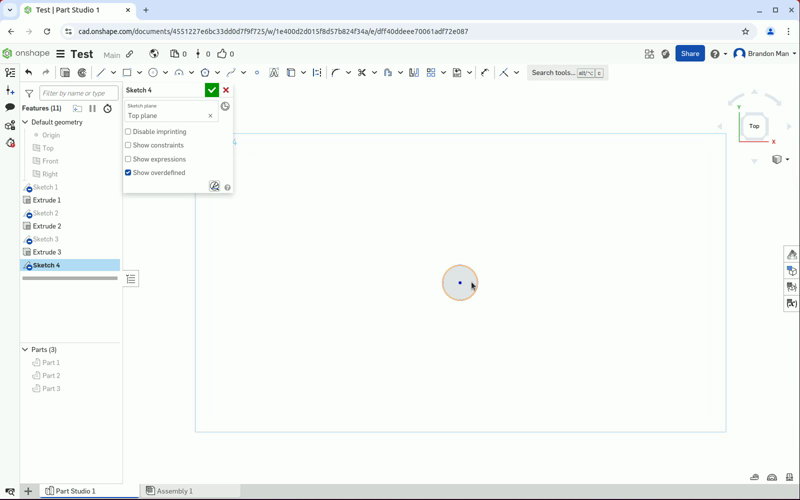
scroll(6)
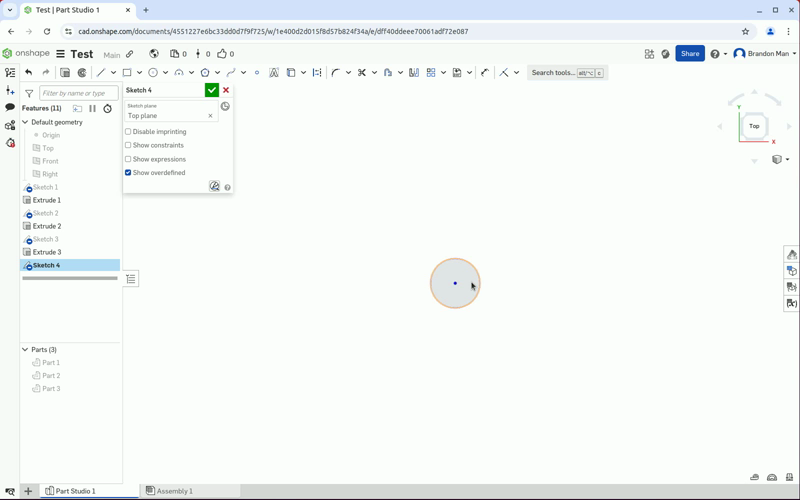
scroll(6)
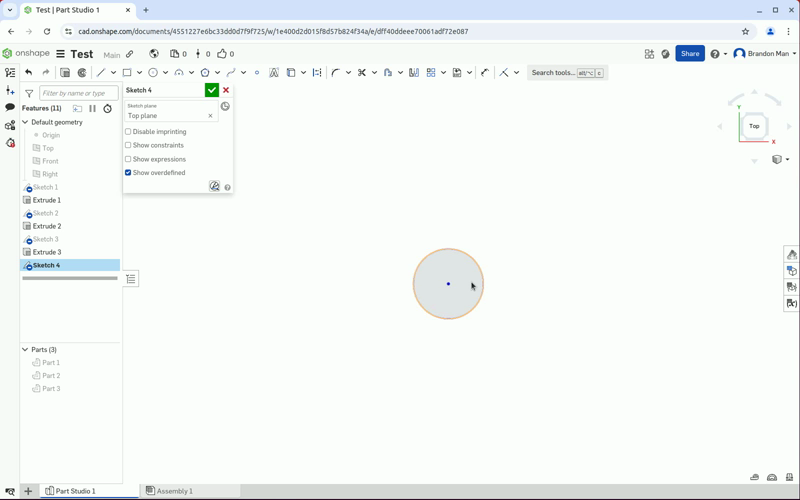
scroll(6)
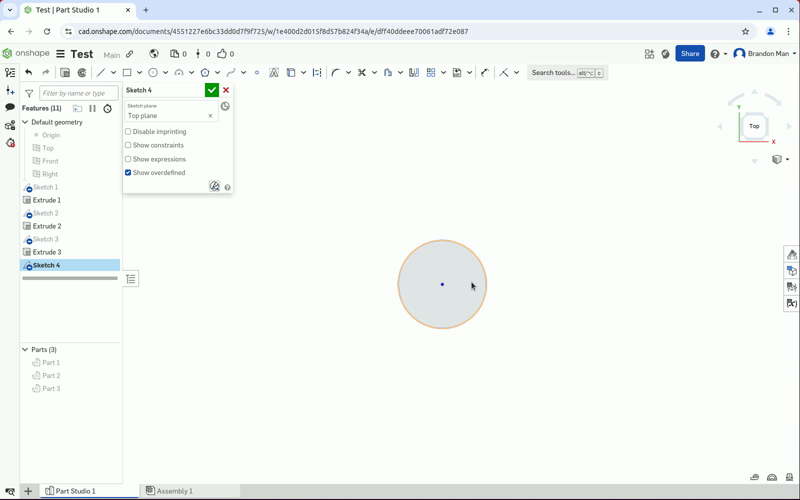
scroll(6)
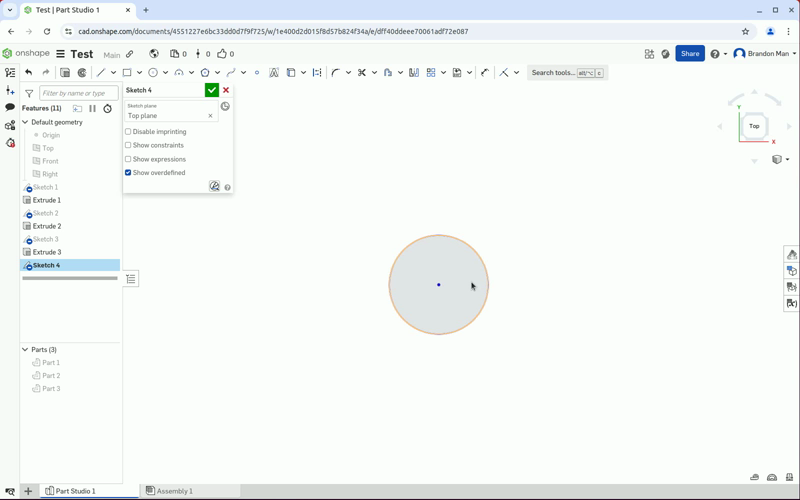
scroll(6)
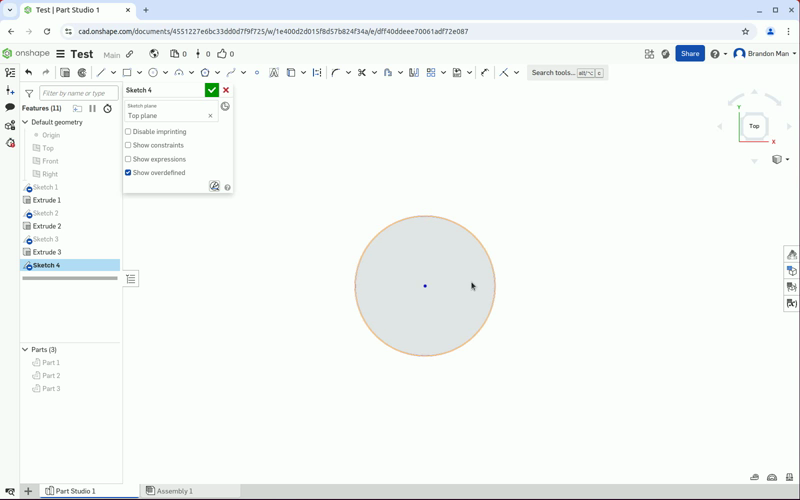
scroll(6)
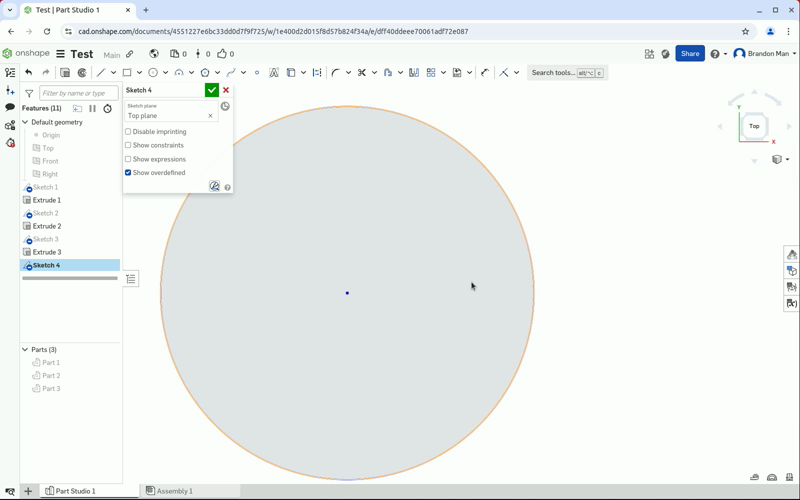
click(471, 281)
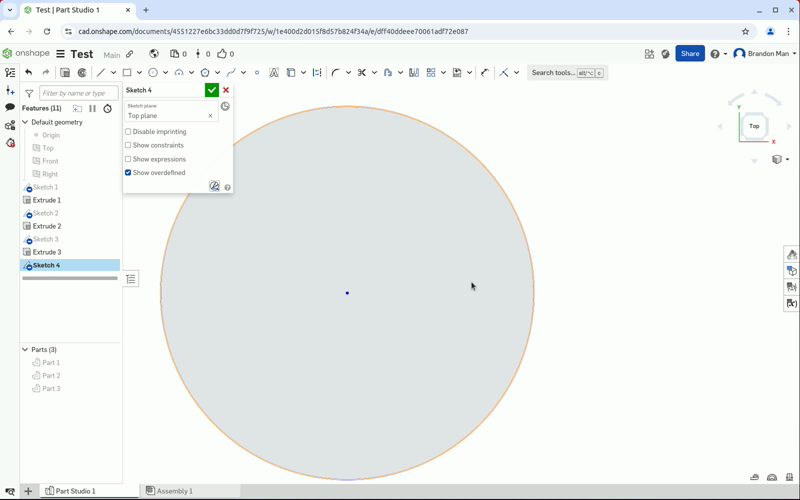
scroll(-6)
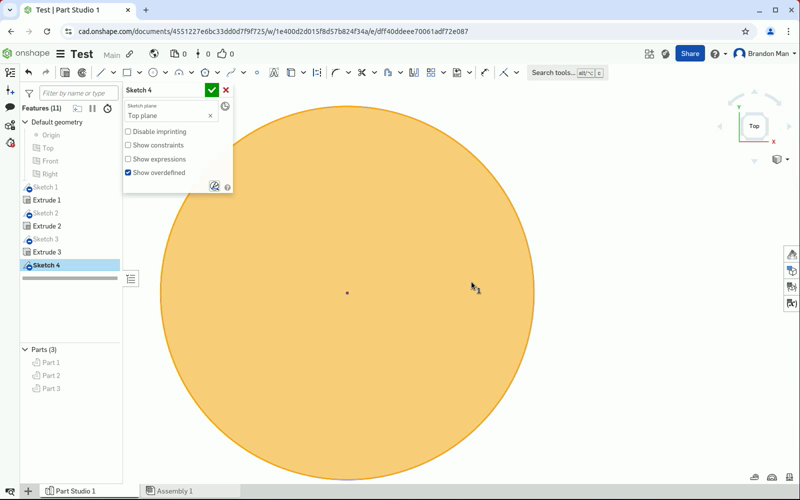
scroll(-6)
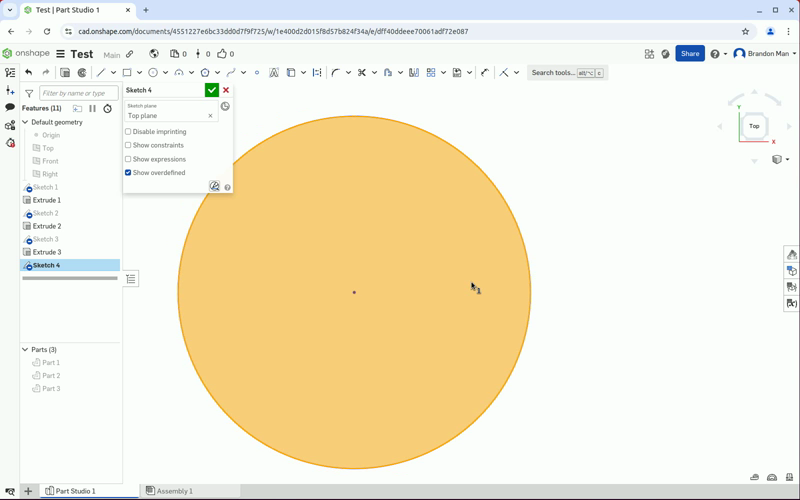
scroll(-6)
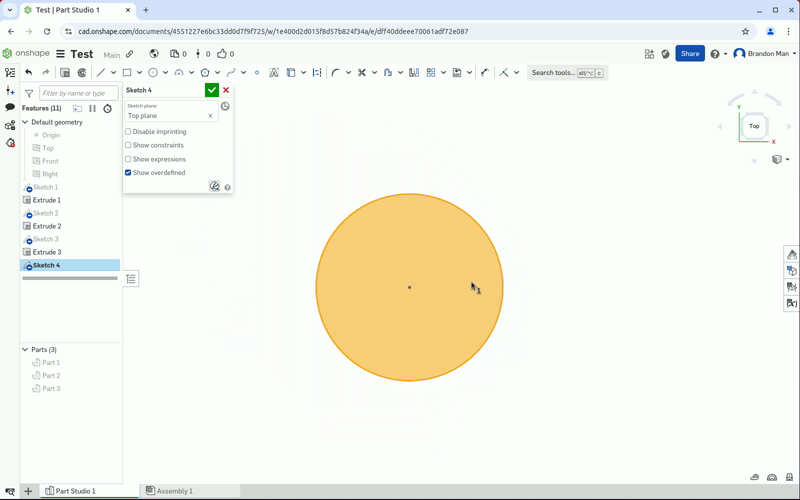
scroll(-6)
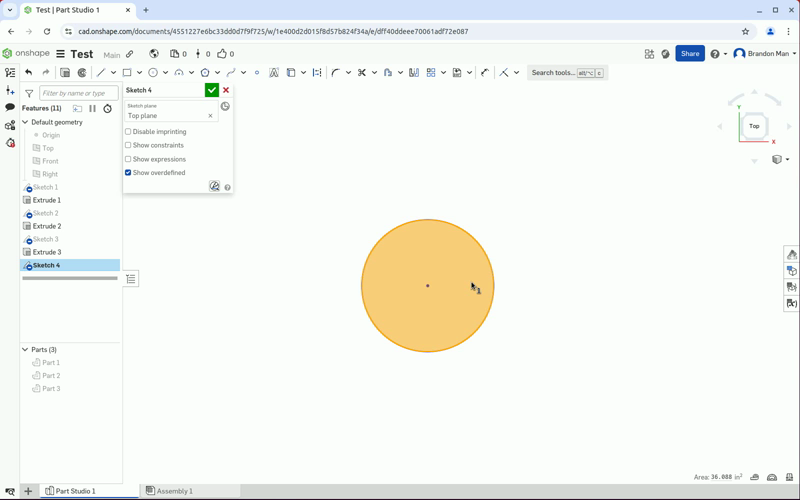
scroll(-6)
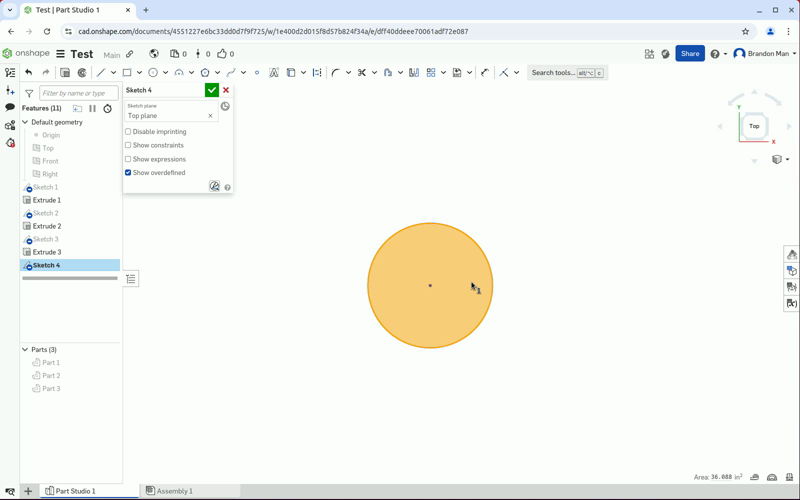
scroll(-6)
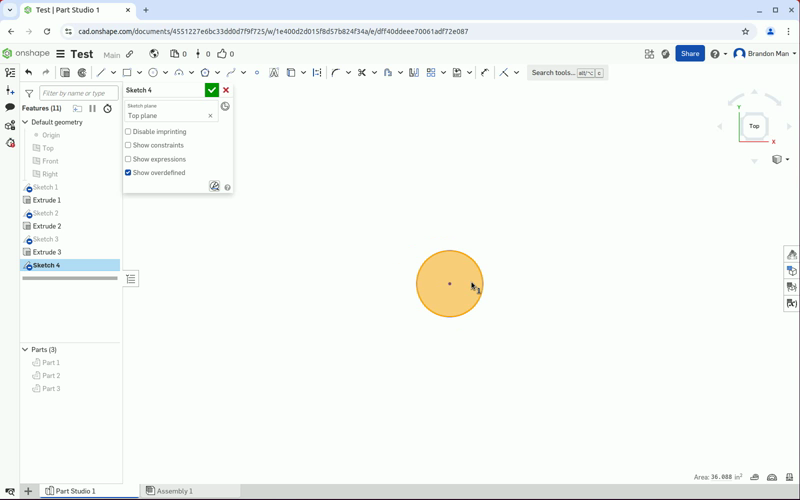
scroll(-6)
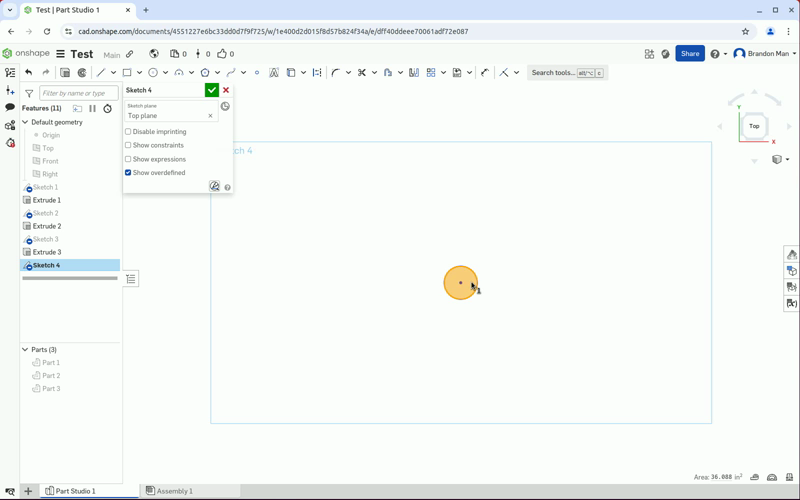
mouse_move(73, 352)
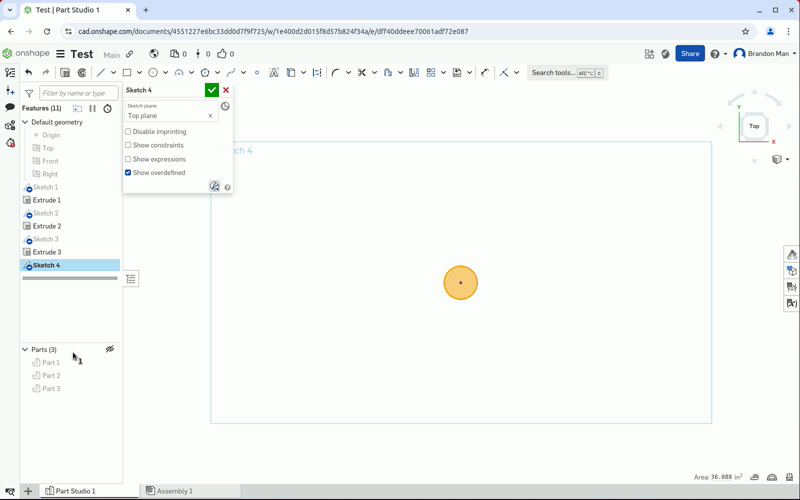
key(shift+y)
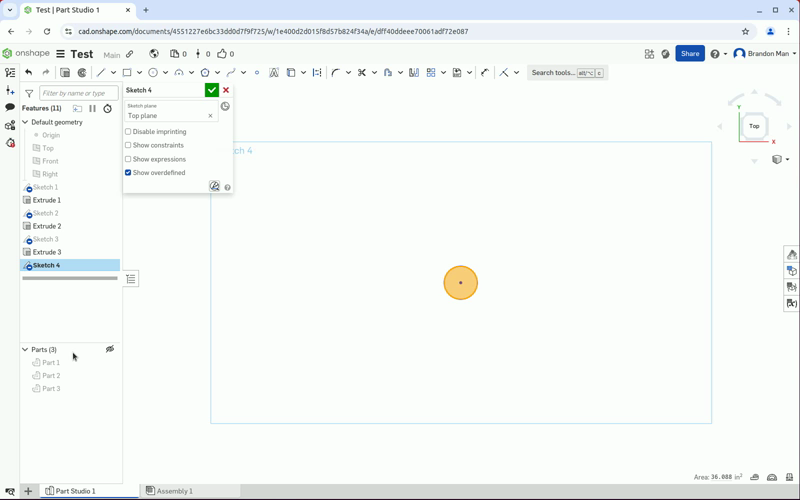
key(shift+e)
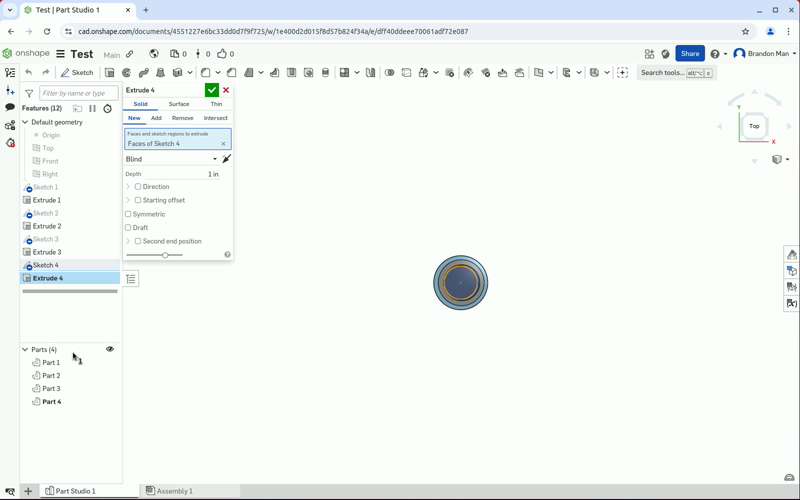
mouse_move(143, 106)
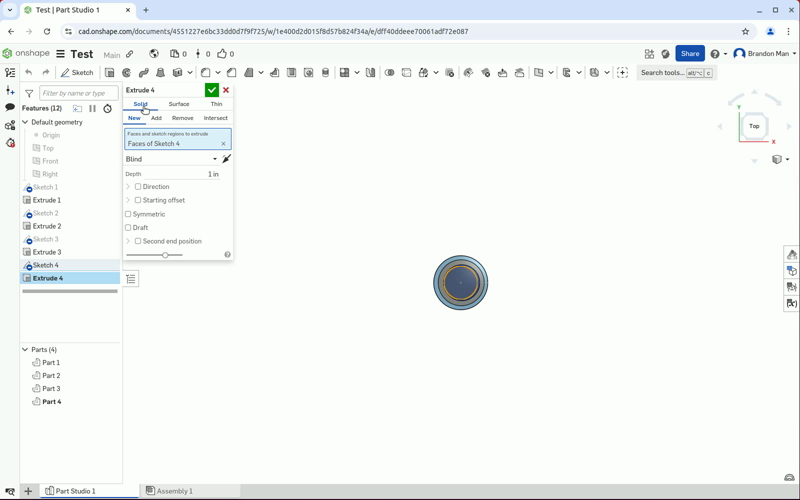
click(143, 106)
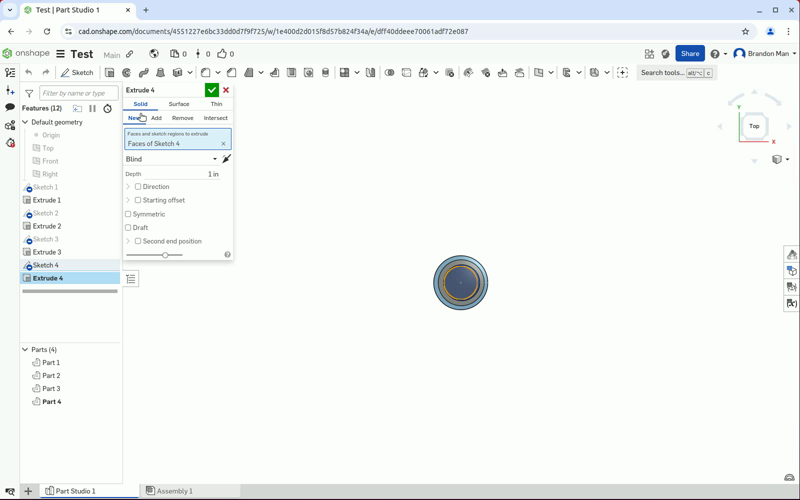
mouse_move(137, 120)
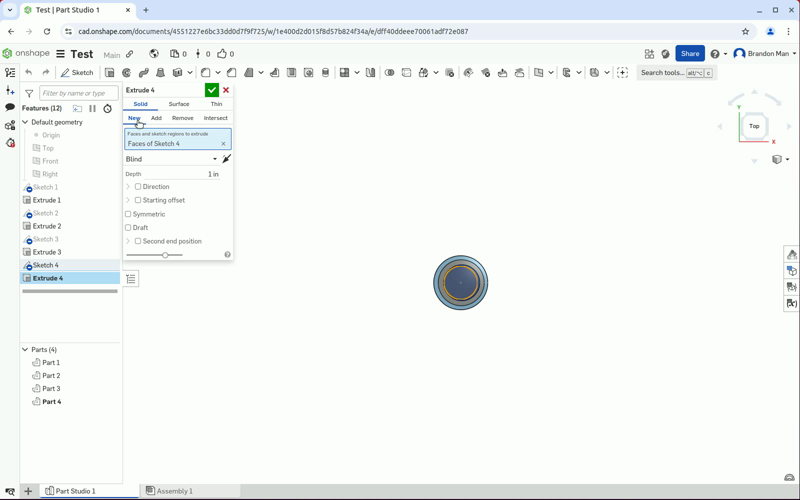
click(137, 120)
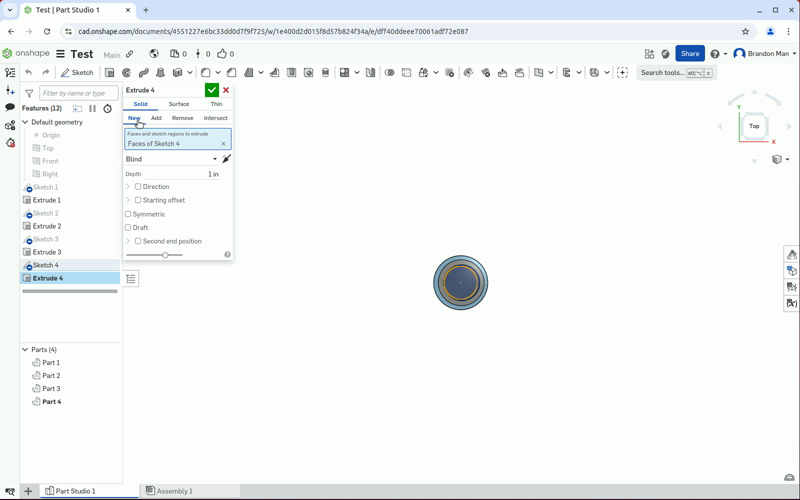
key(tab, 4)
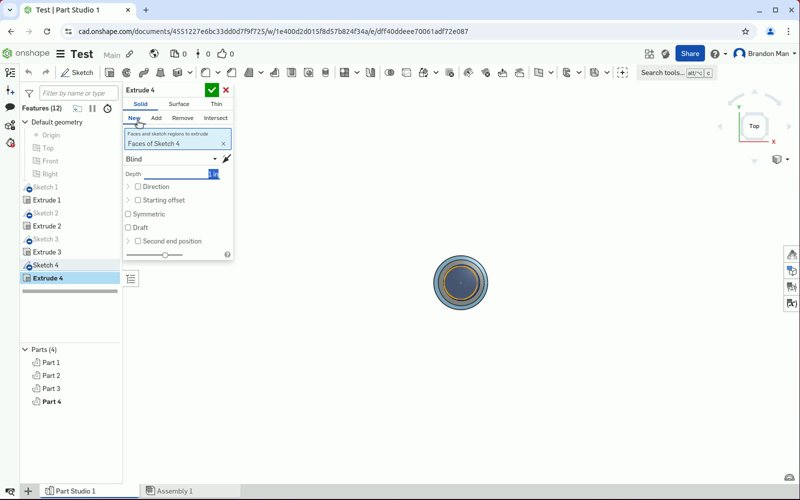
text(4.333)
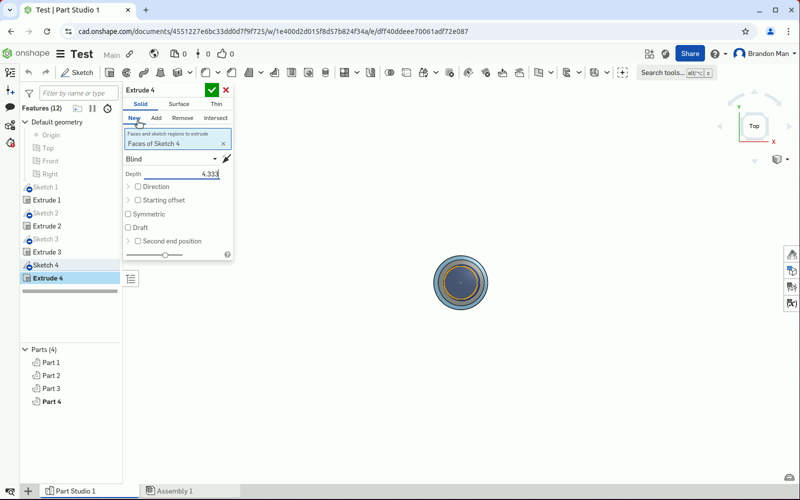
key(enter)
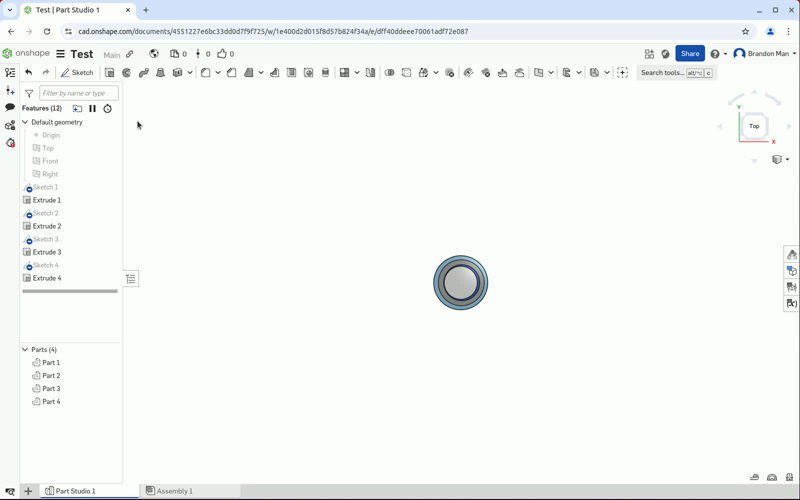
key(shift+h)
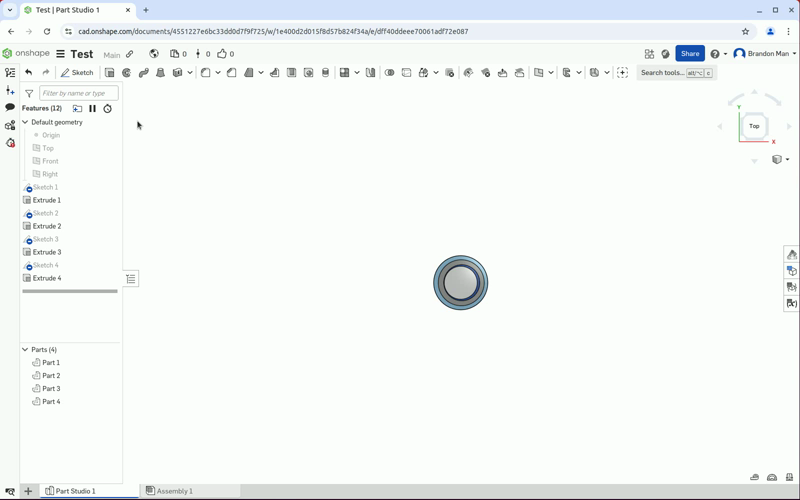
key(shift+h)
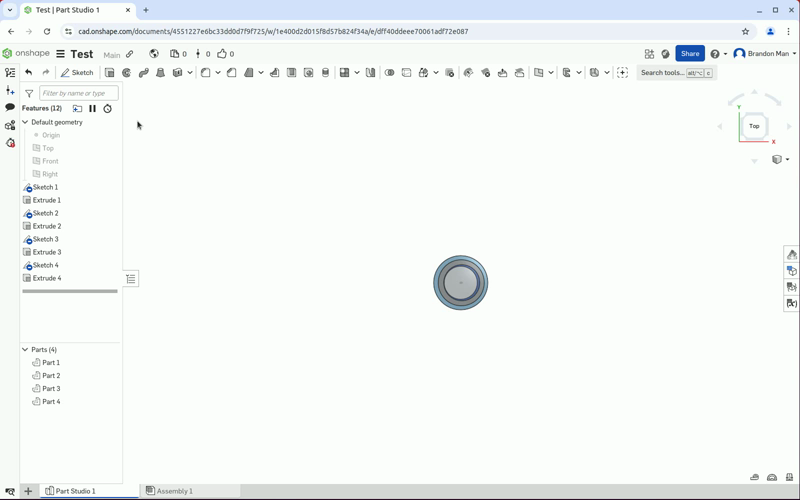
key(shift+7)
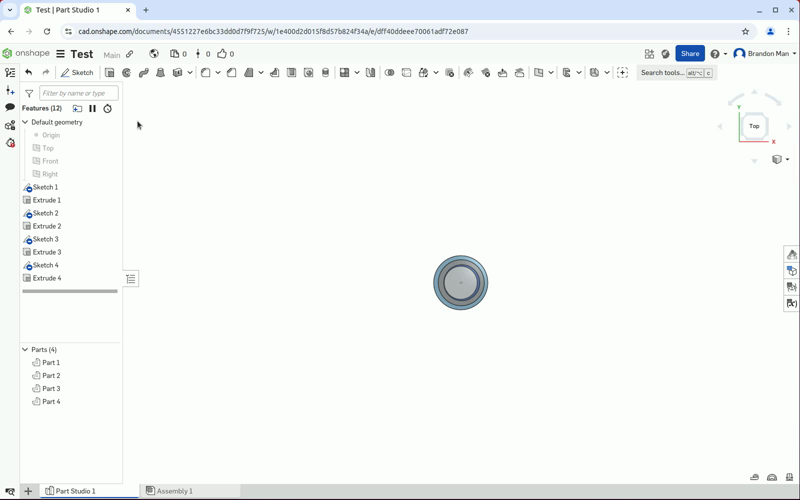
key(up, 3)
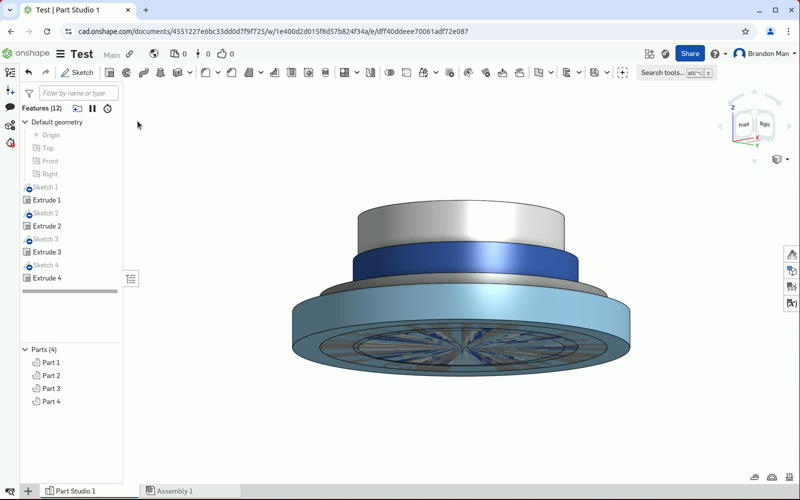
key(left, 3)
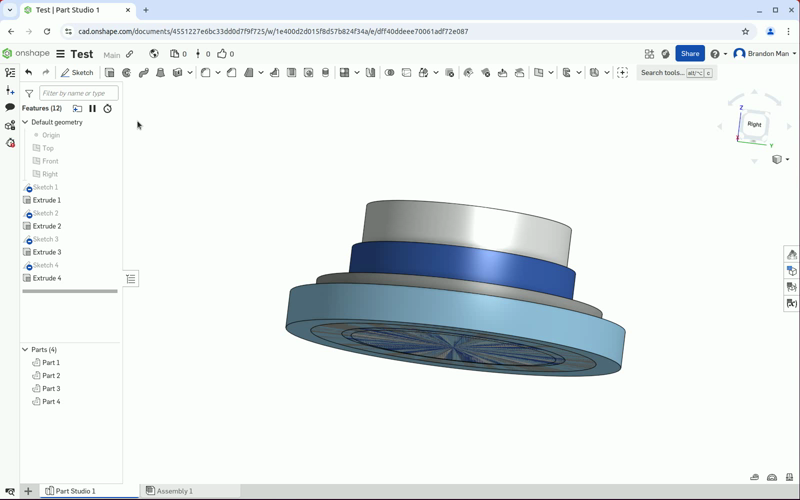
key(right, 3)
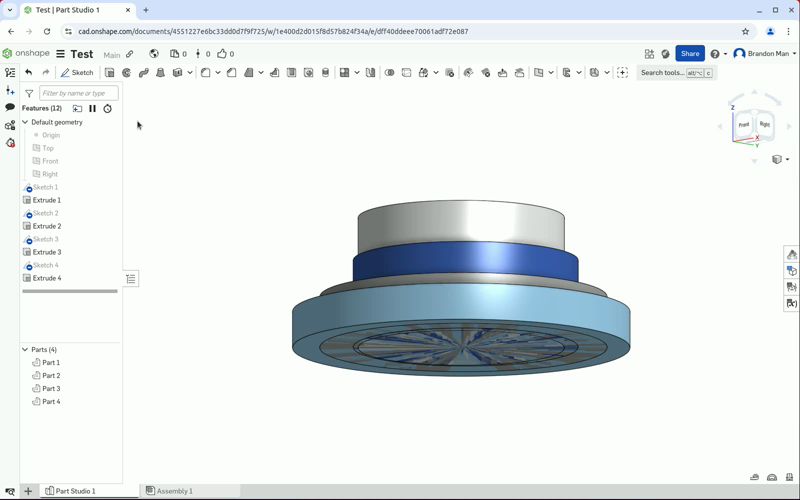
key(down, 3)
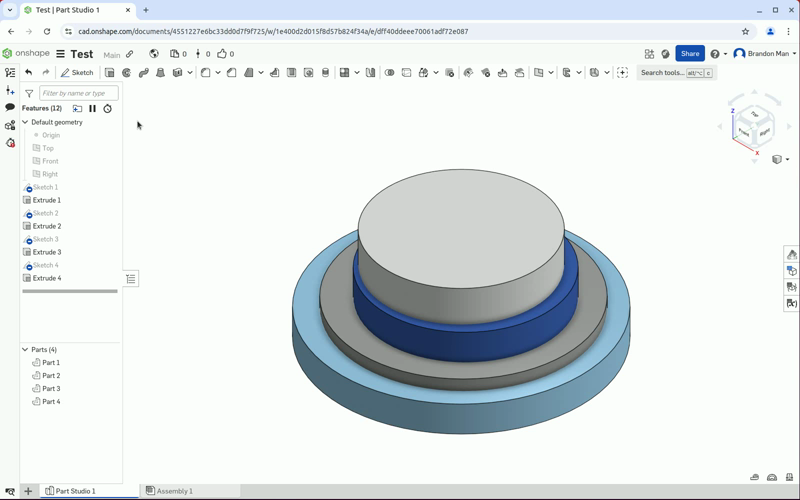
mouse_move(73, 189)
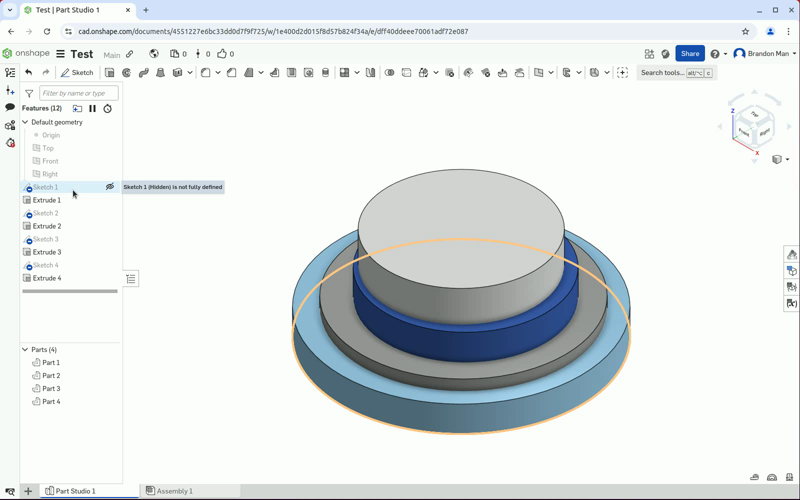
click(73, 189)